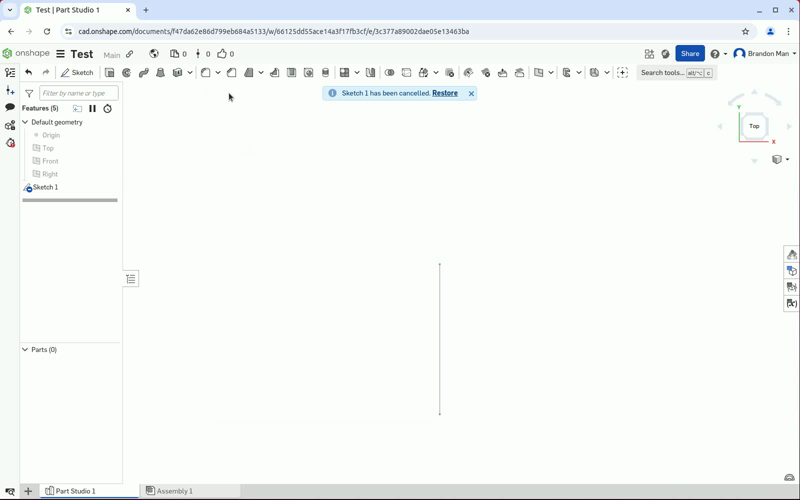
key(shift+h)
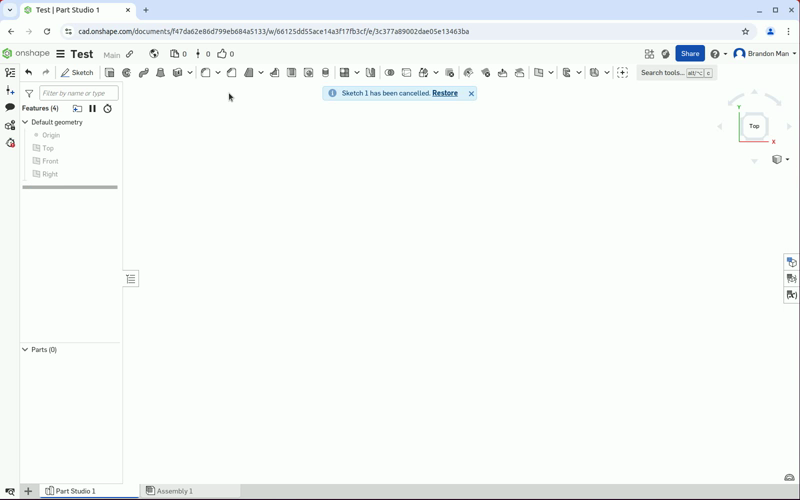
mouse_move(73, 352)
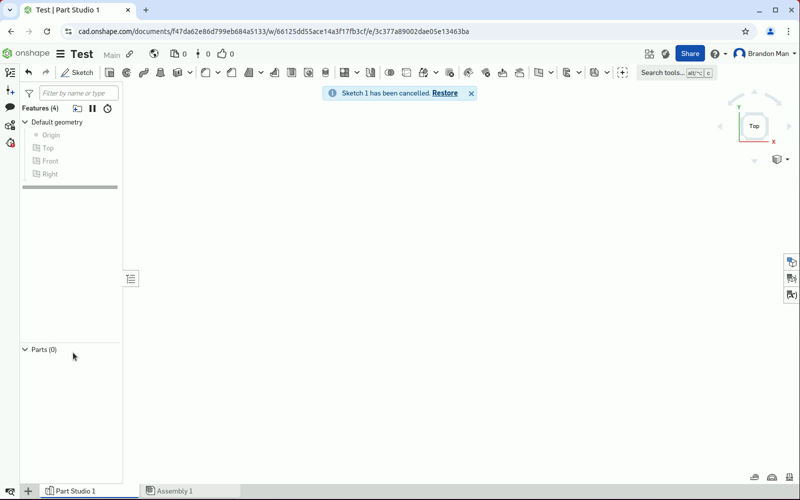
key(y)
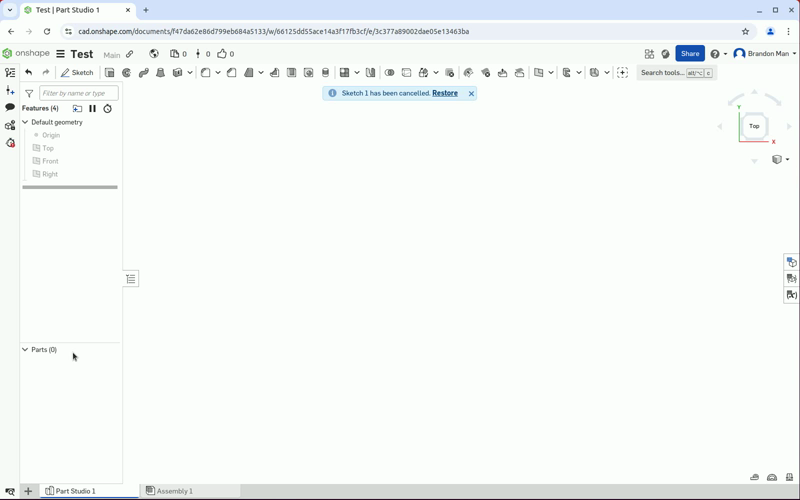
key(shift+p)
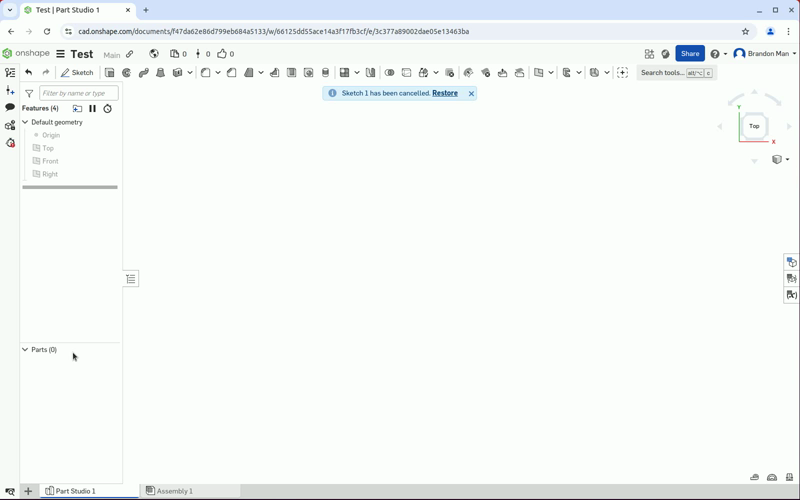
key(space)
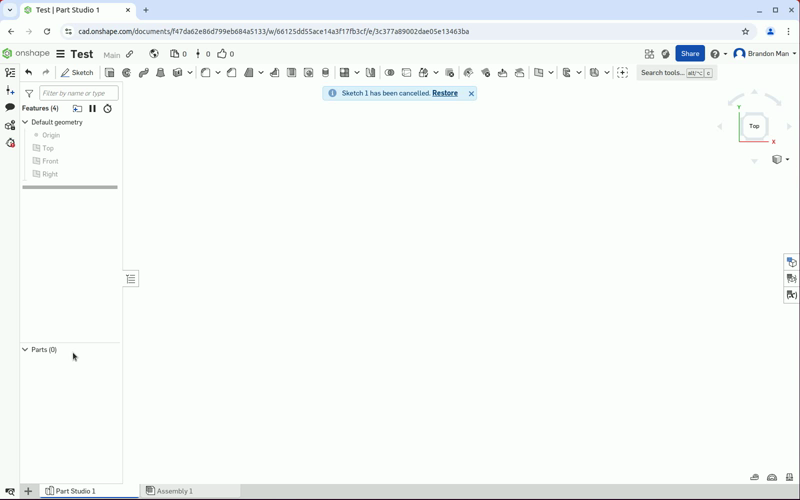
key_down(shift)
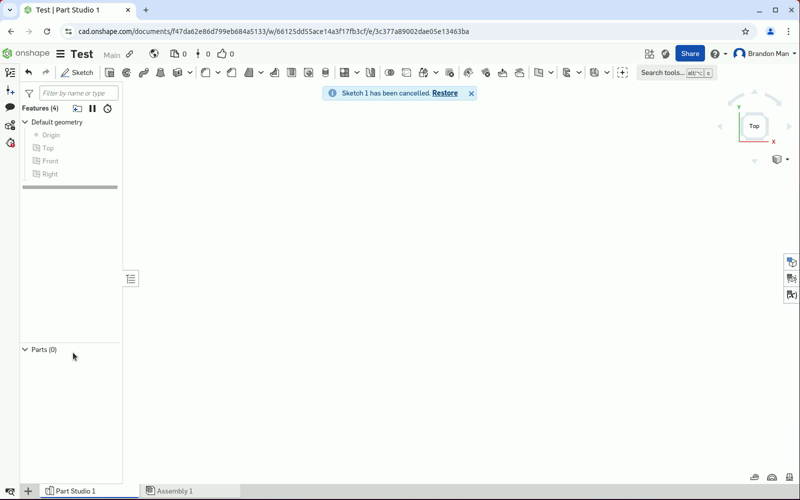
key(up)
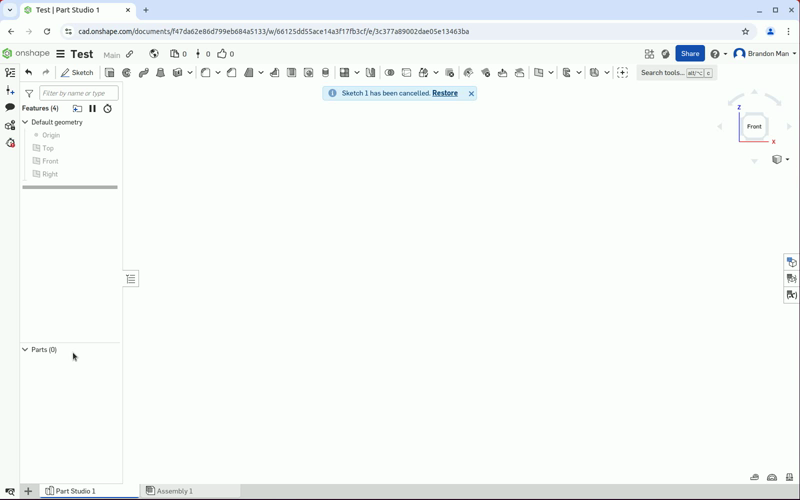
key_up(shift)
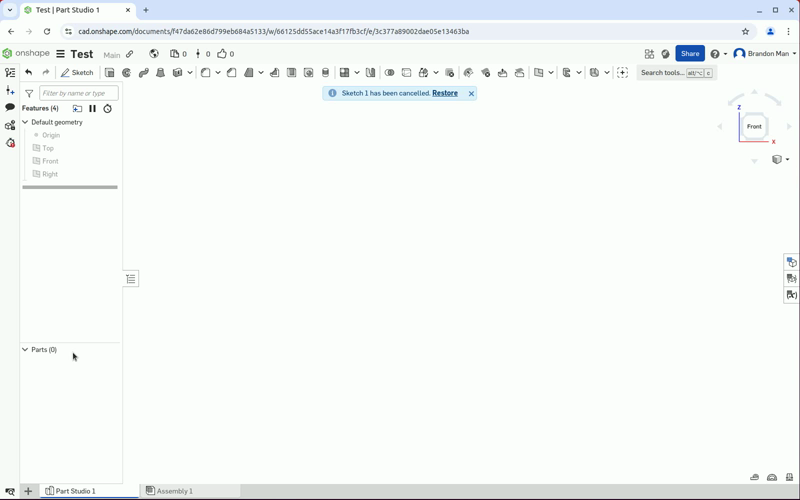
mouse_move(73, 352)
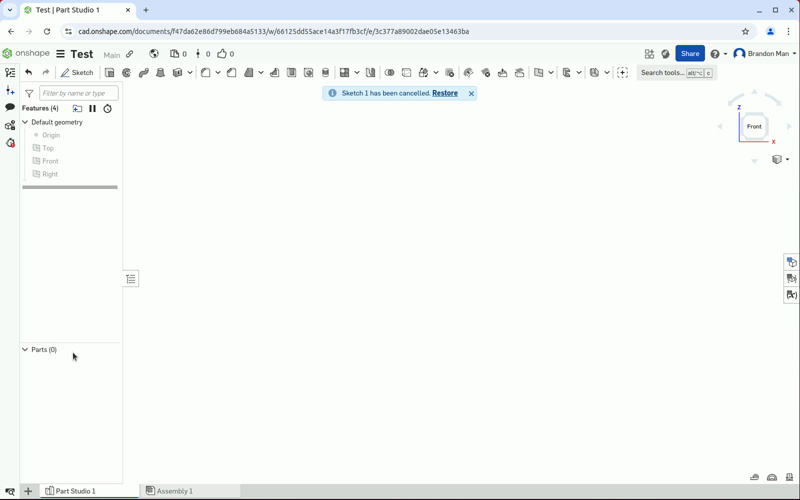
key(shift+y)
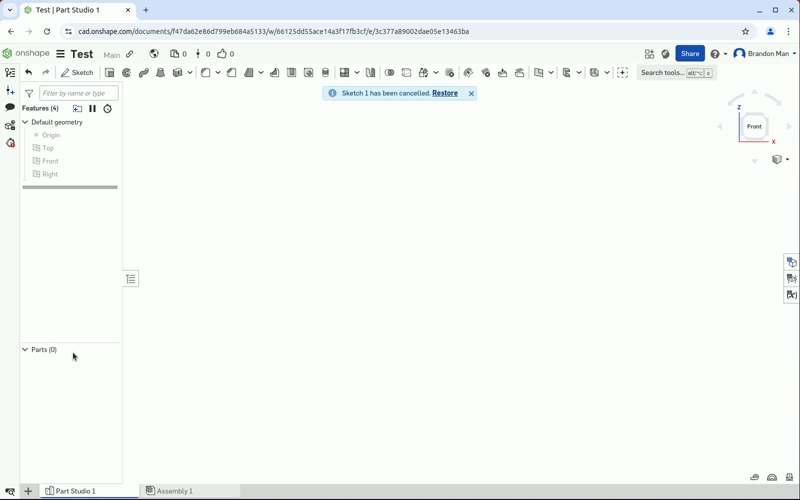
key(shift+s)
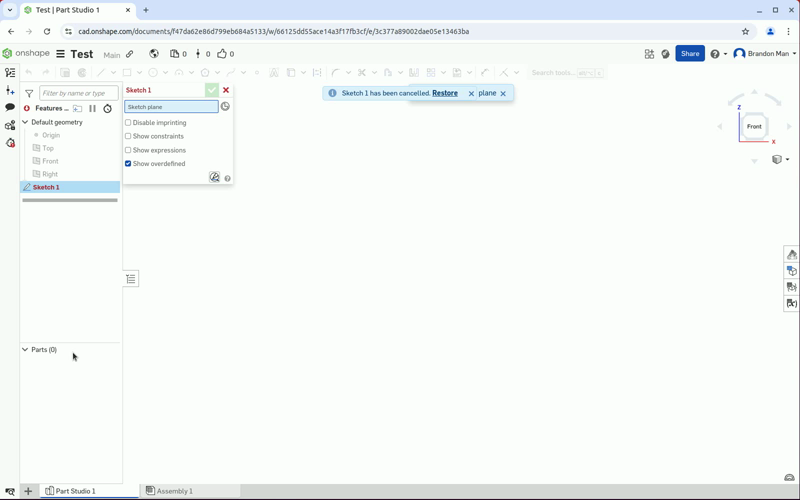
mouse_move(73, 163)
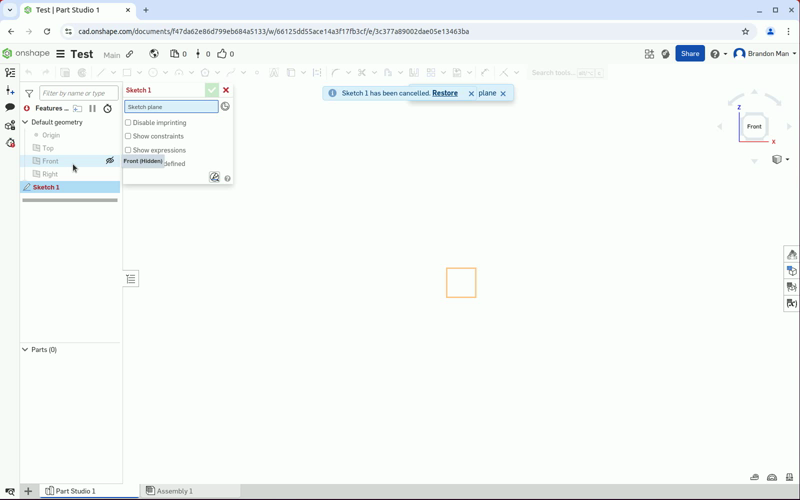
click(73, 163)
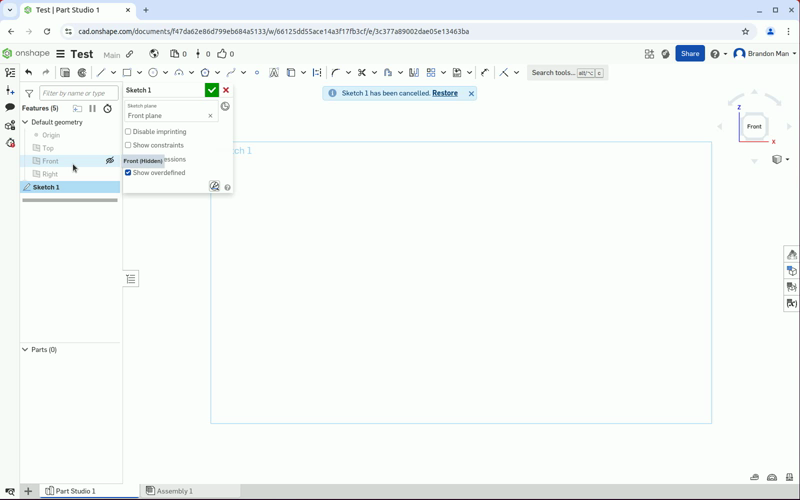
mouse_move(73, 352)
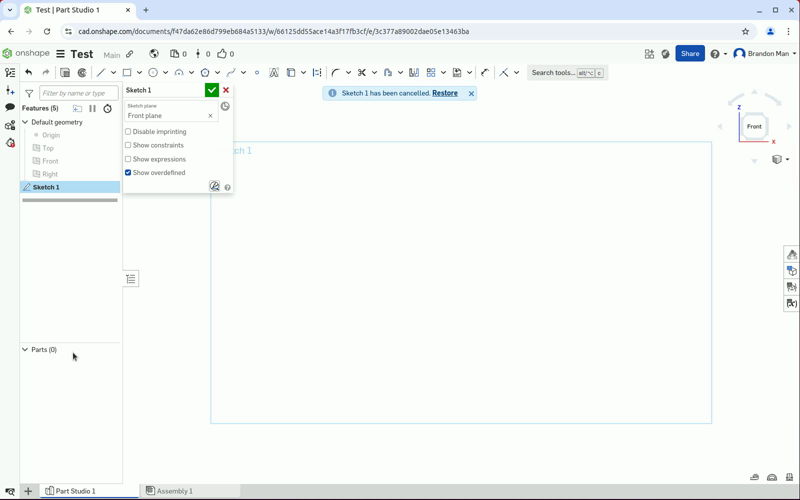
key(y)
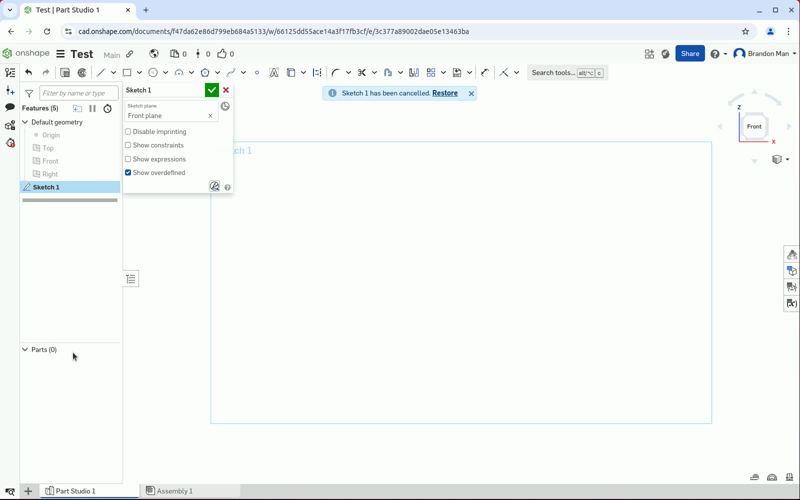
key(l)
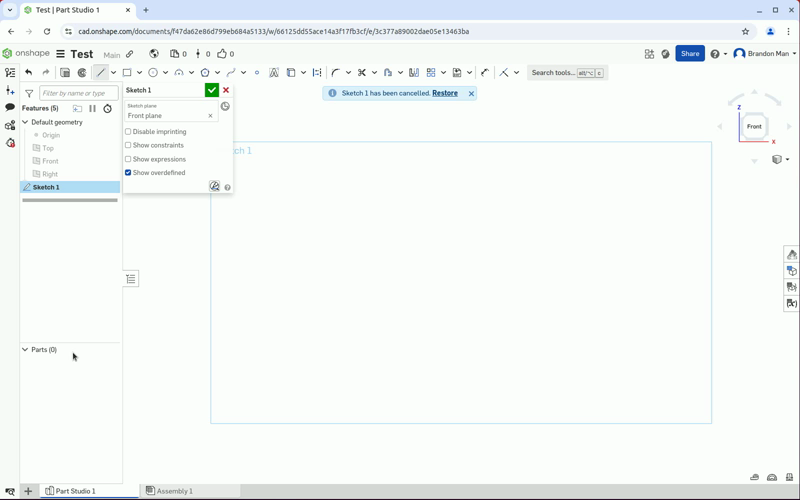
key_down(shift)
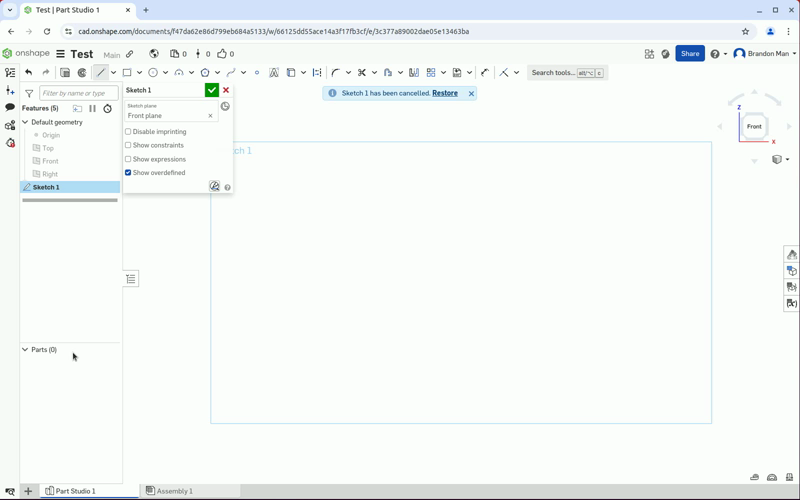
mouse_move(348, 282)
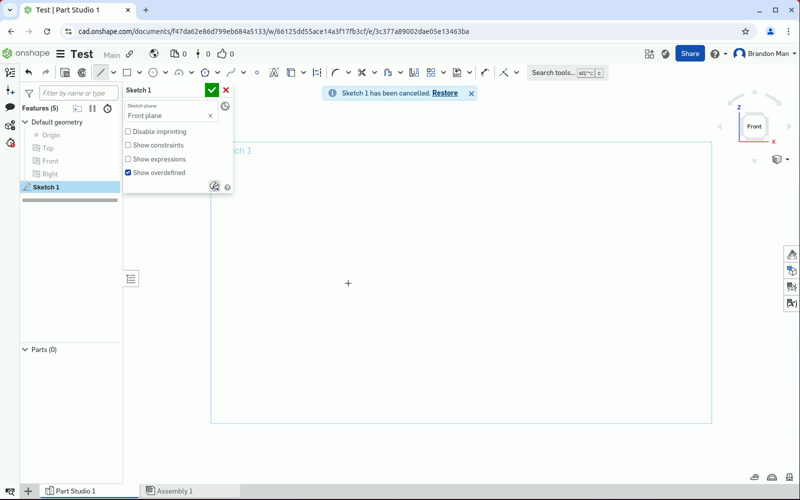
click(348, 282)
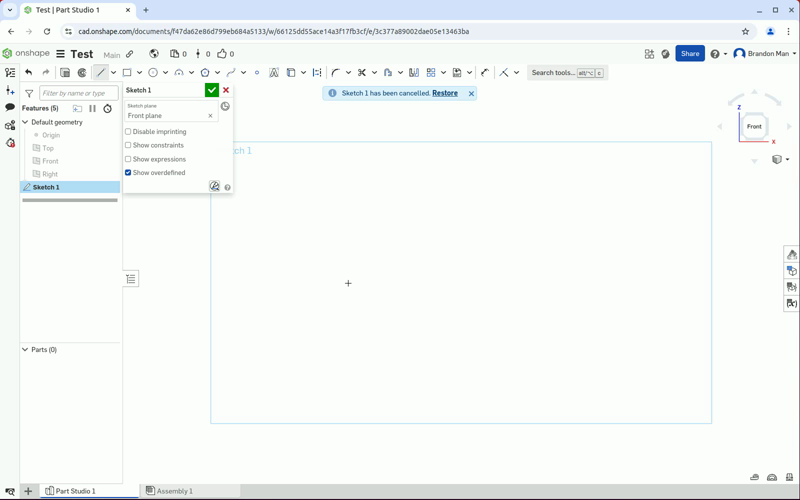
key_up(shift)
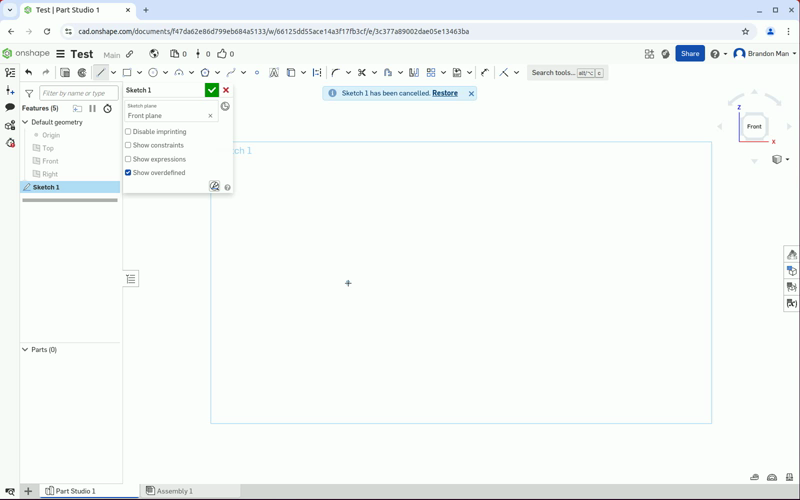
key_down(shift)
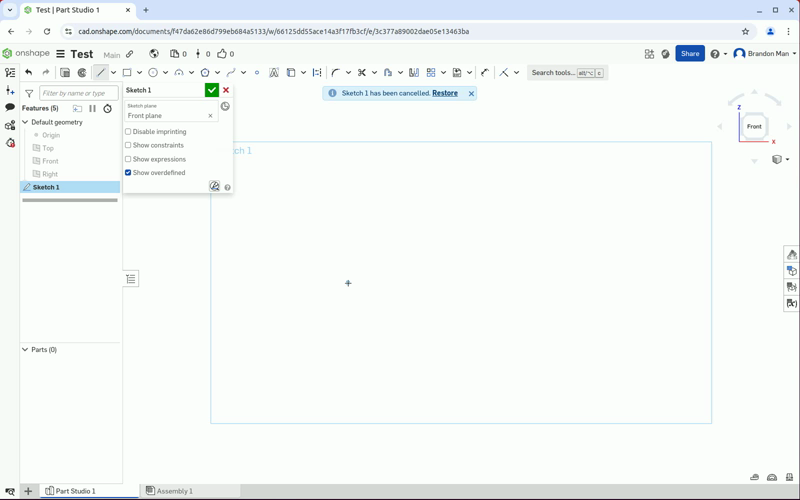
mouse_move(460, 282)
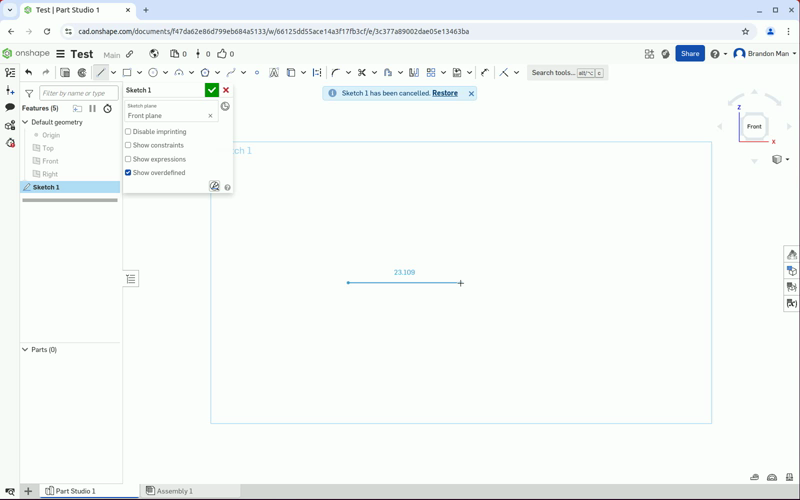
click(460, 282)
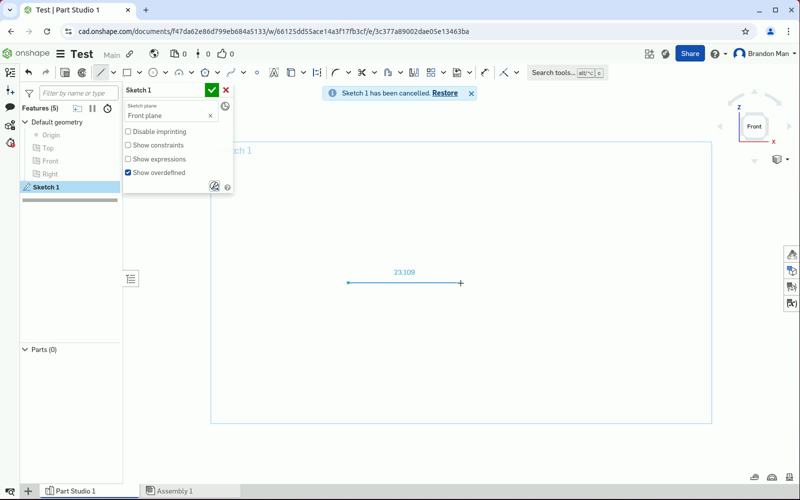
key_up(shift)
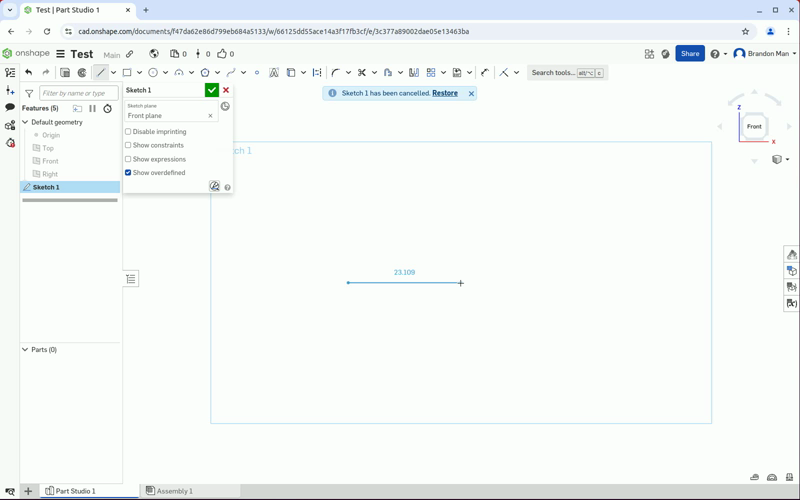
key_down(shift)
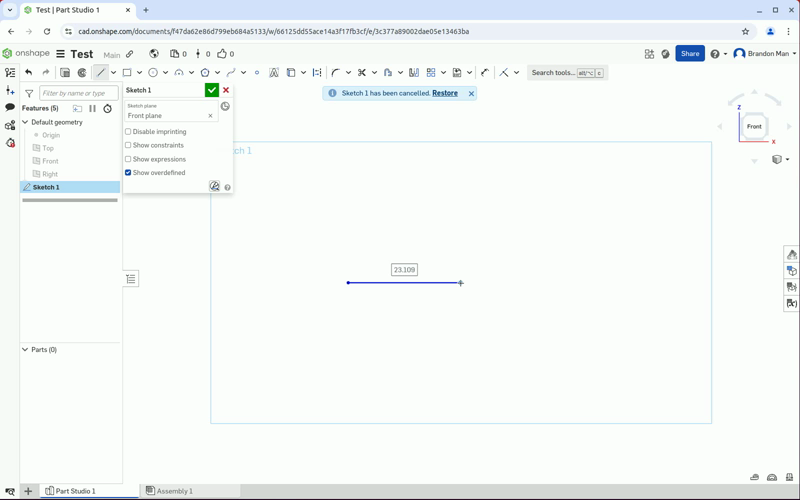
mouse_move(460, 170)
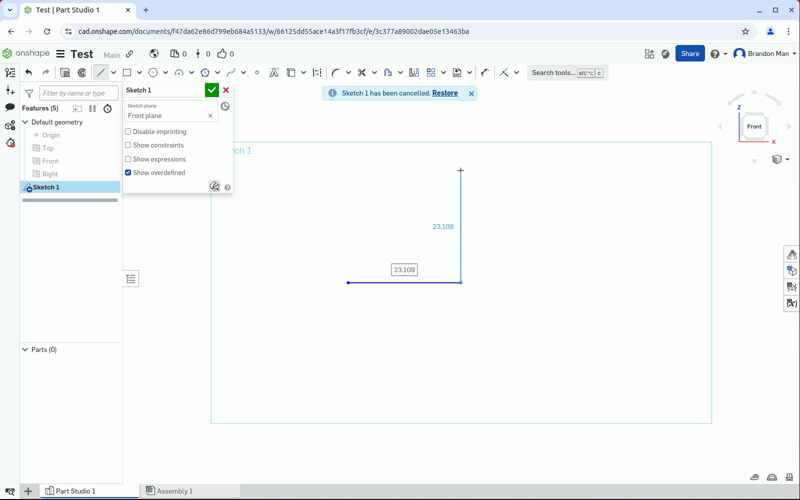
click(460, 170)
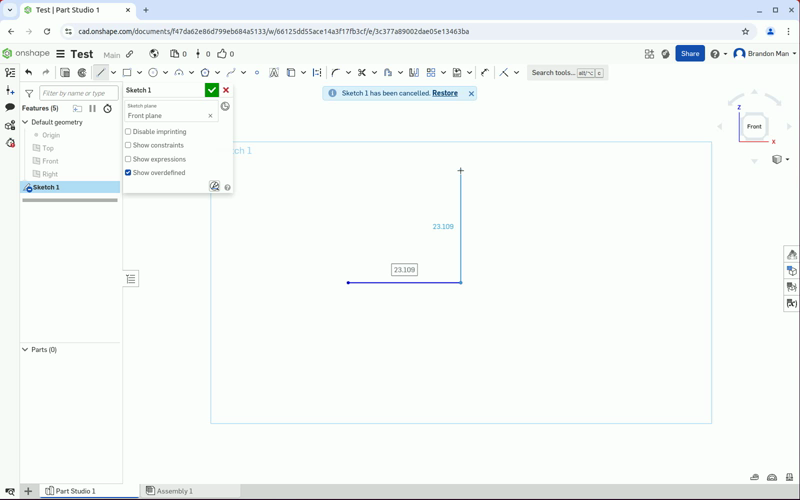
key_up(shift)
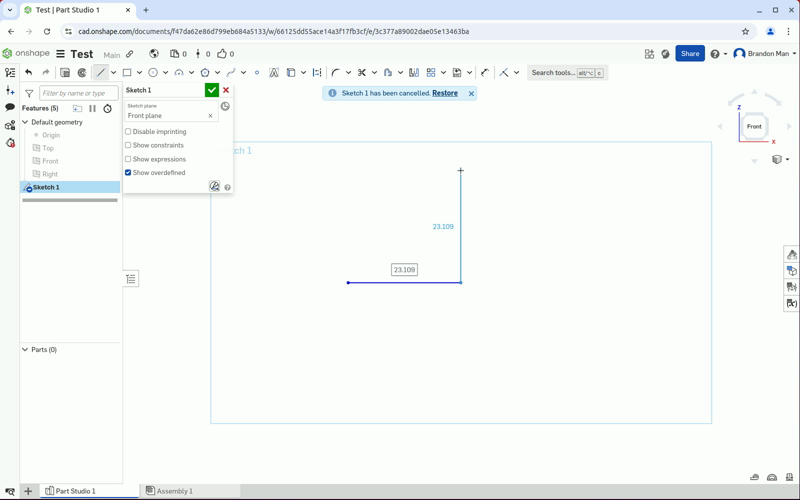
key_down(shift)
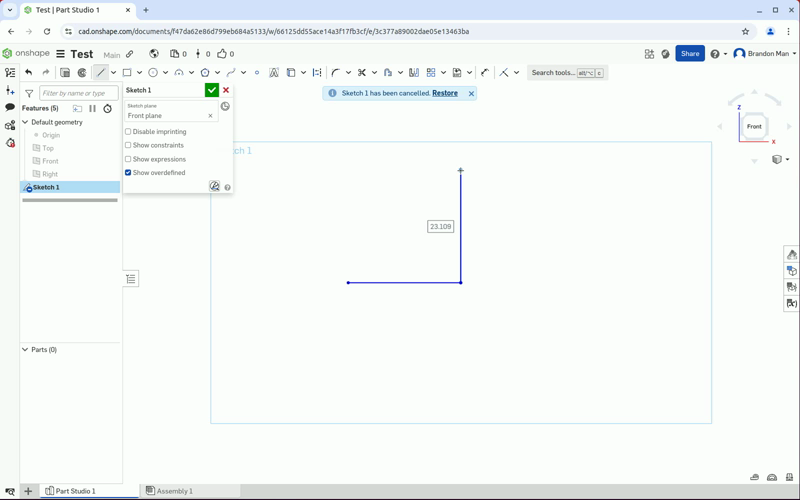
mouse_move(348, 170)
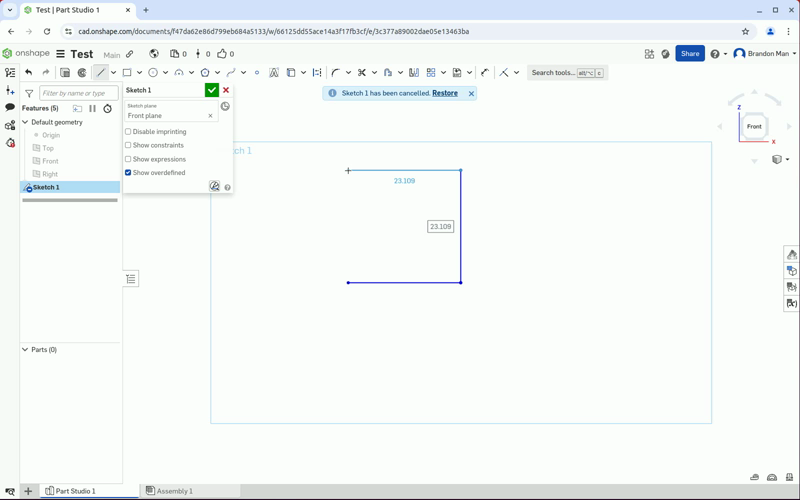
click(348, 170)
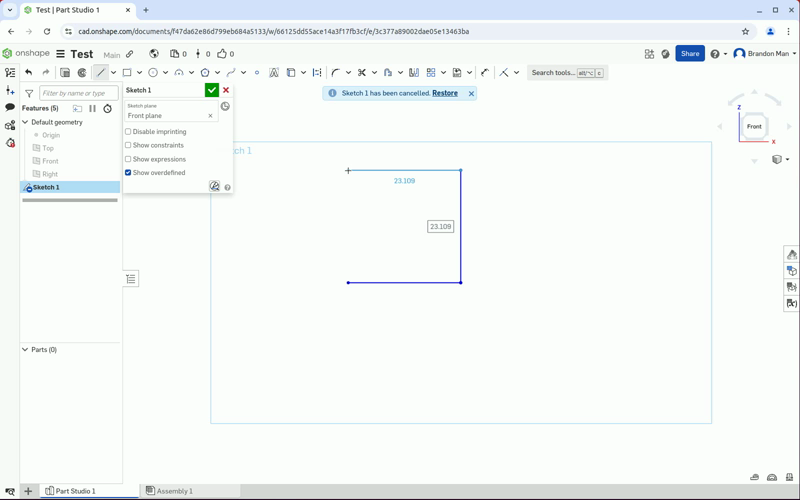
key_up(shift)
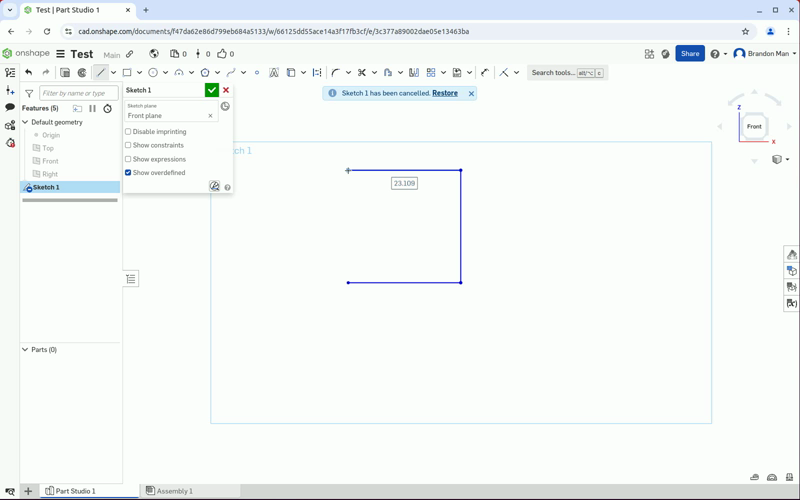
key_down(shift)
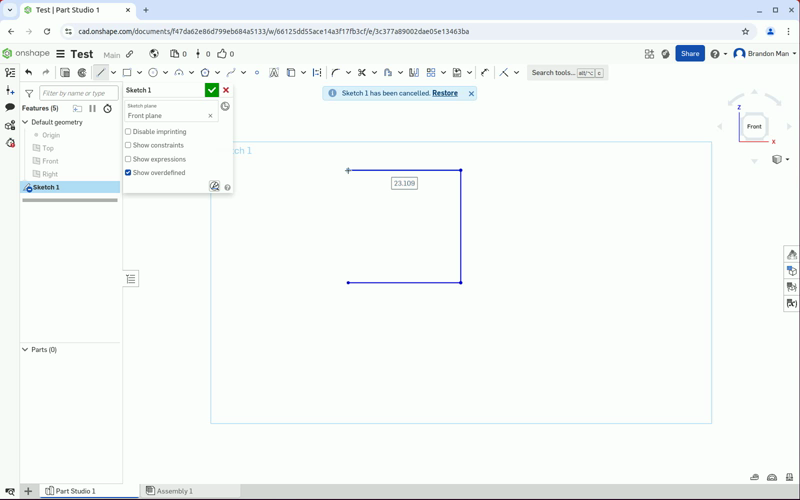
mouse_move(348, 282)
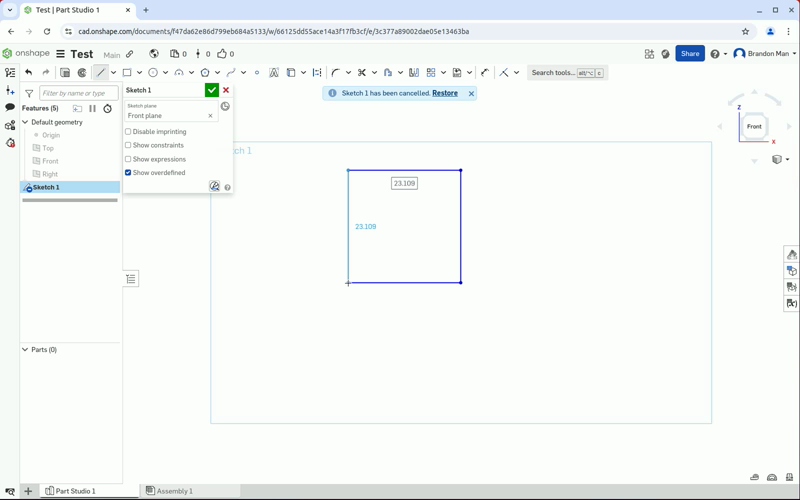
key_up(shift)
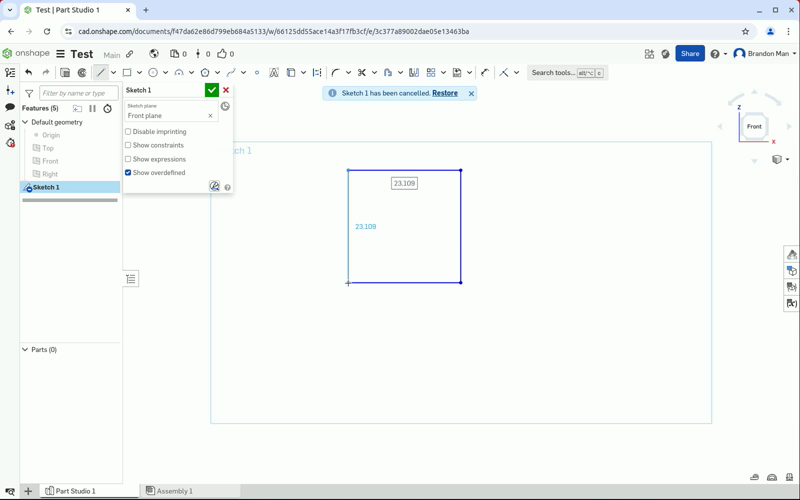
click(348, 282)
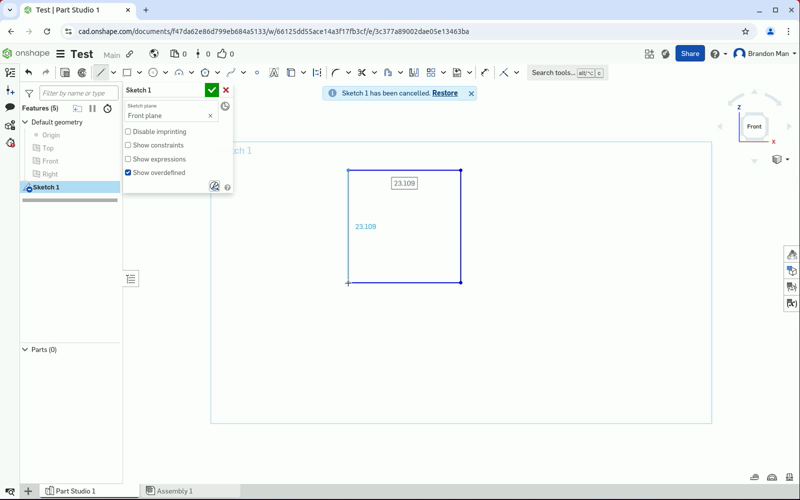
key(esc)
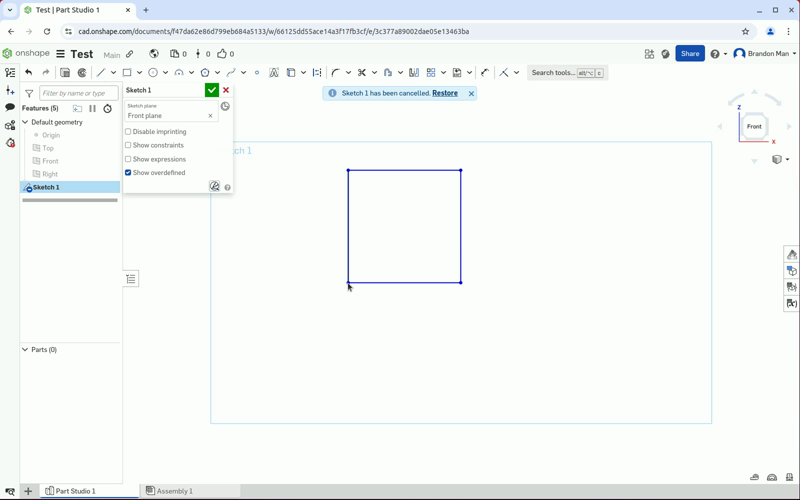
mouse_move(411, 273)
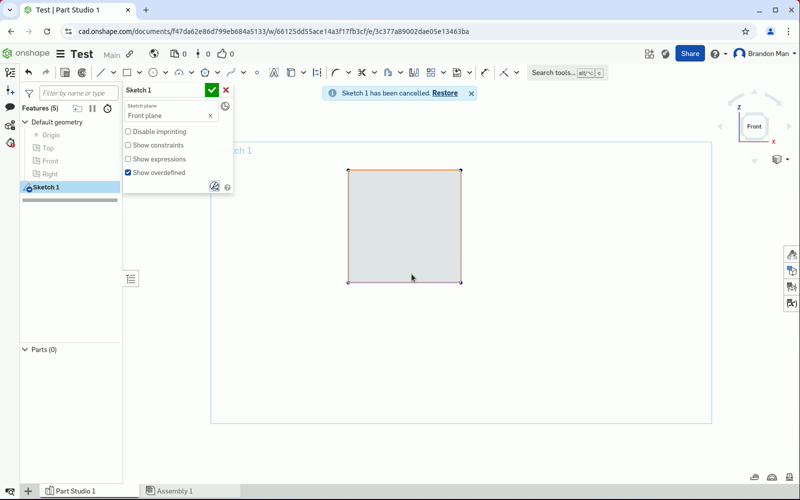
click(411, 273)
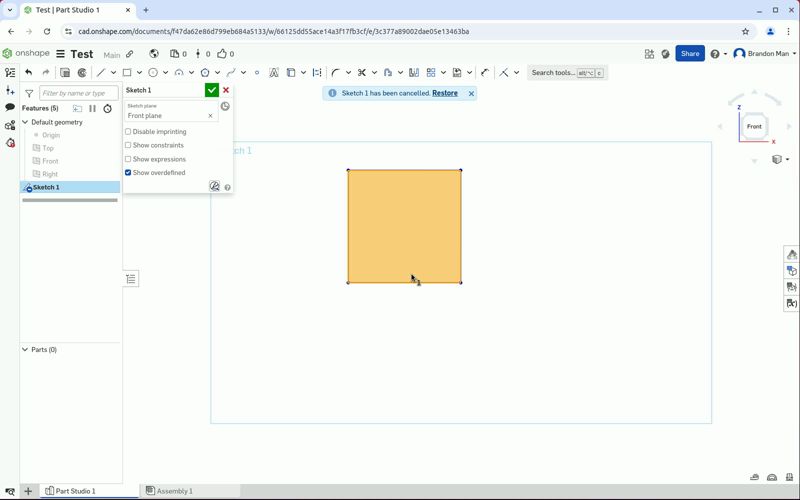
mouse_move(73, 352)
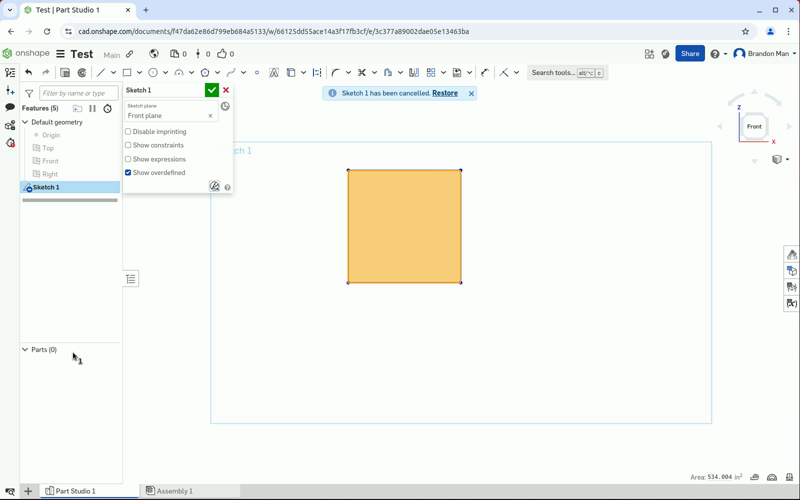
key(shift+y)
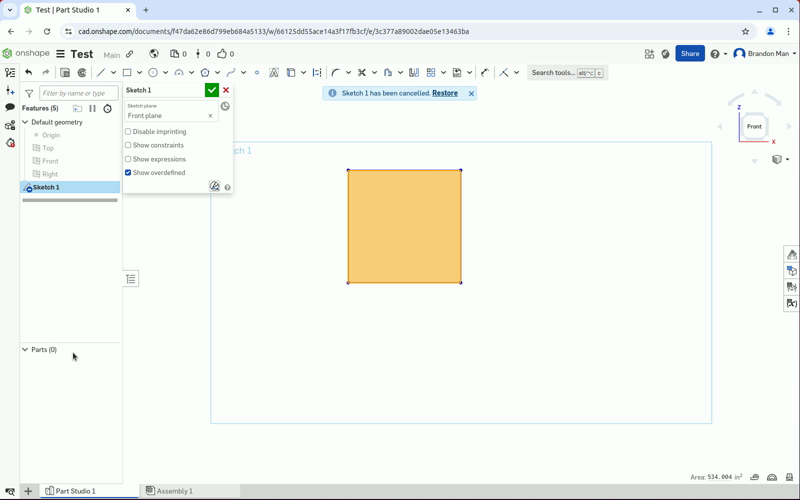
key(shift+e)
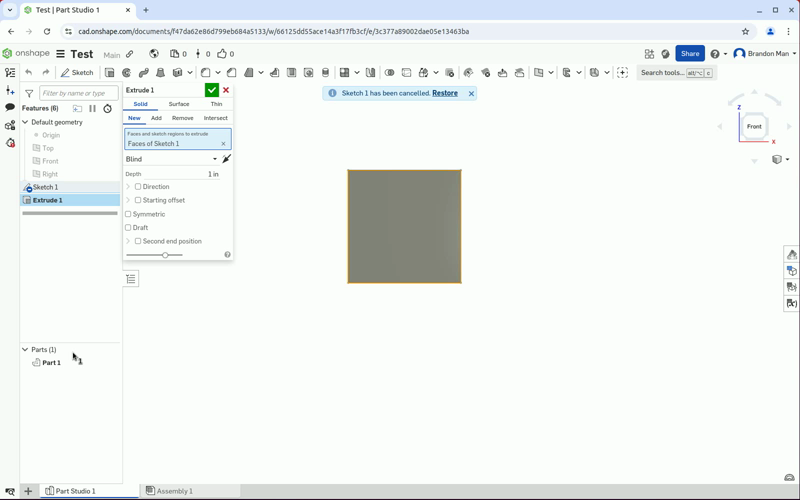
mouse_move(143, 106)
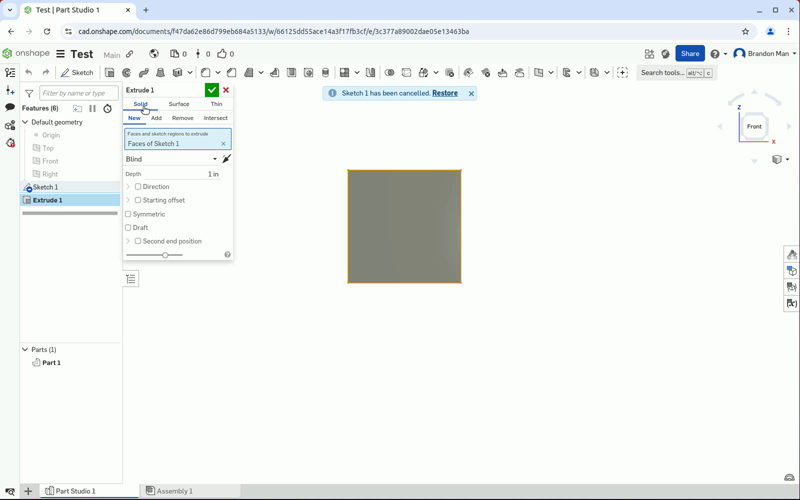
click(143, 106)
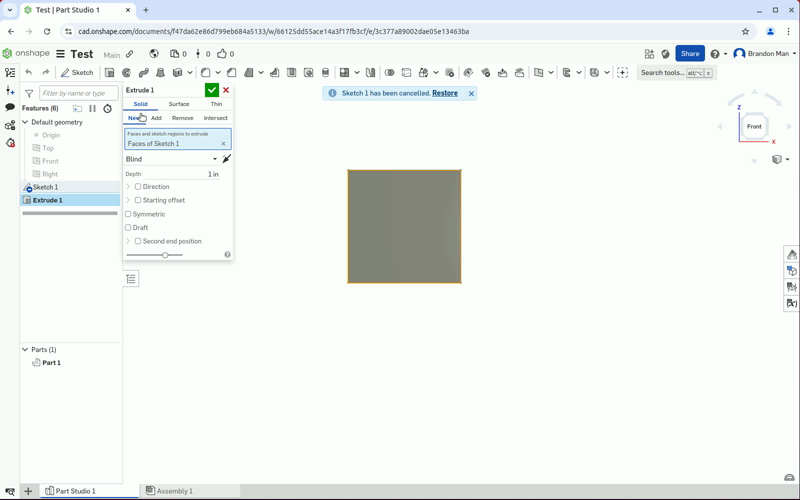
mouse_move(137, 120)
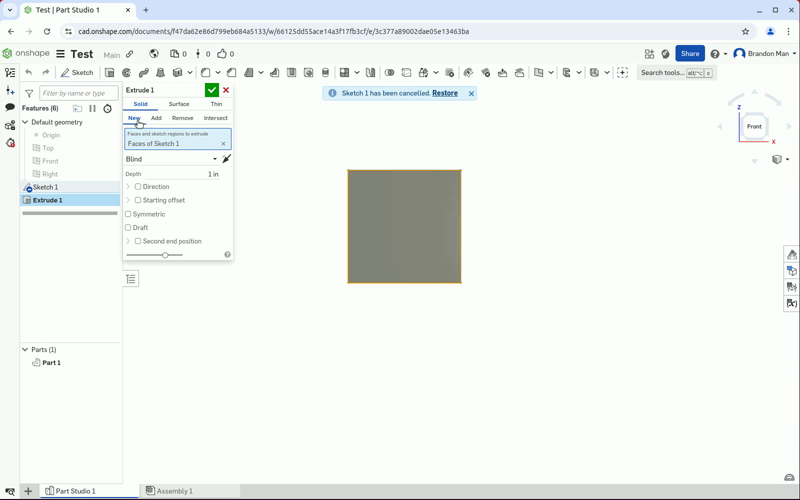
click(137, 120)
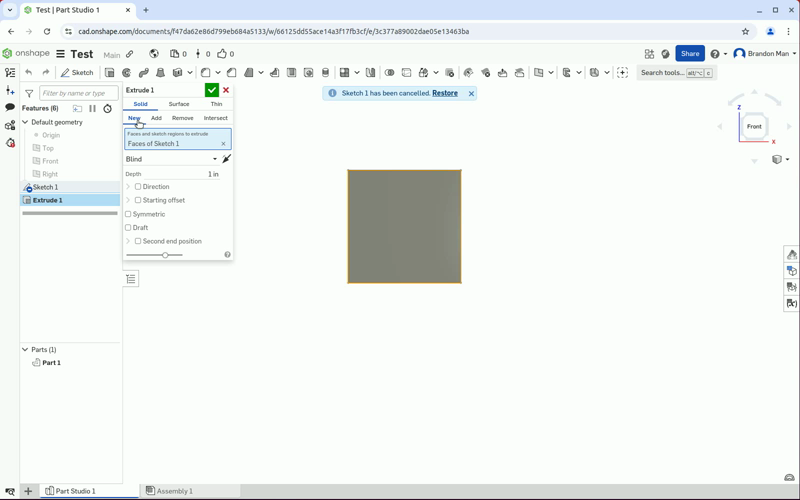
key(tab, 4)
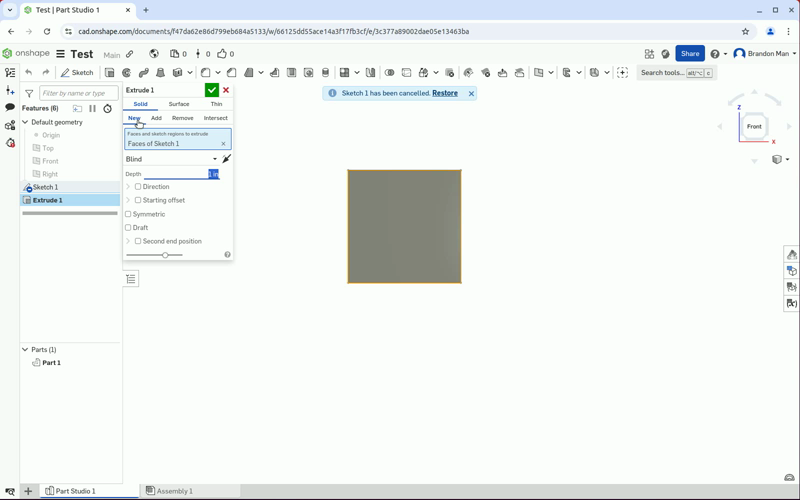
text(11.554)
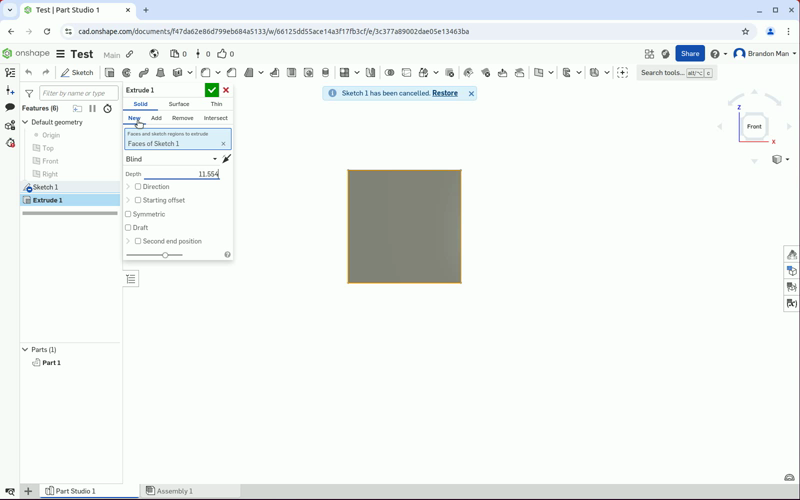
key(enter)
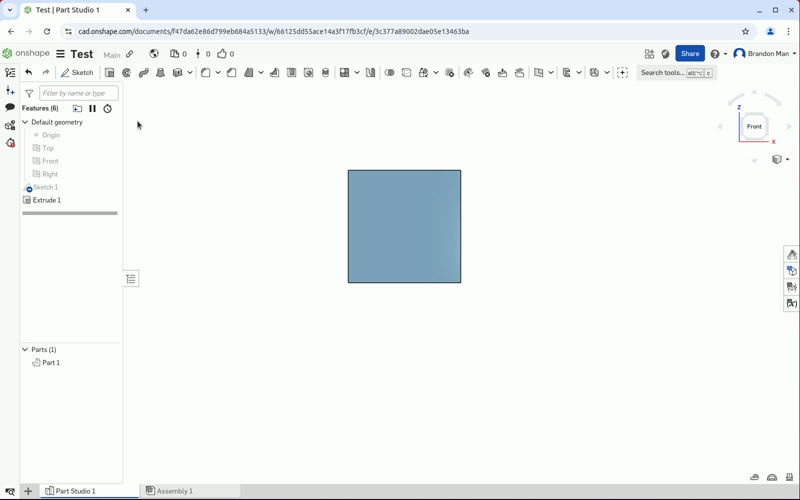
key(shift+h)
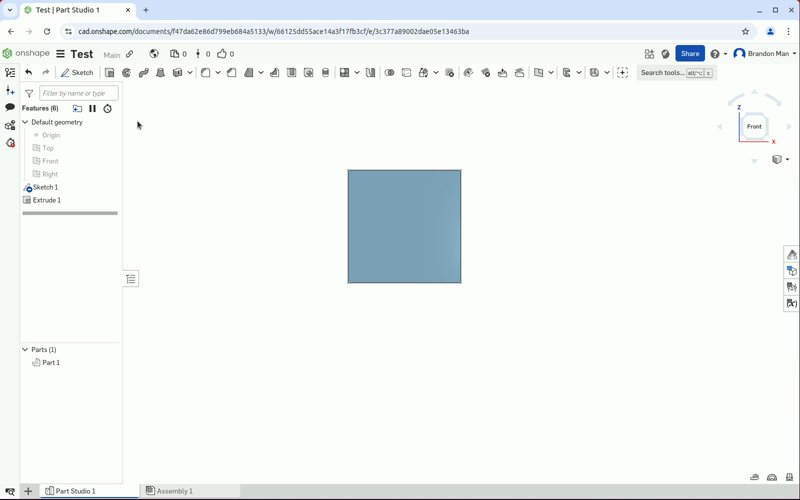
key(shift+h)
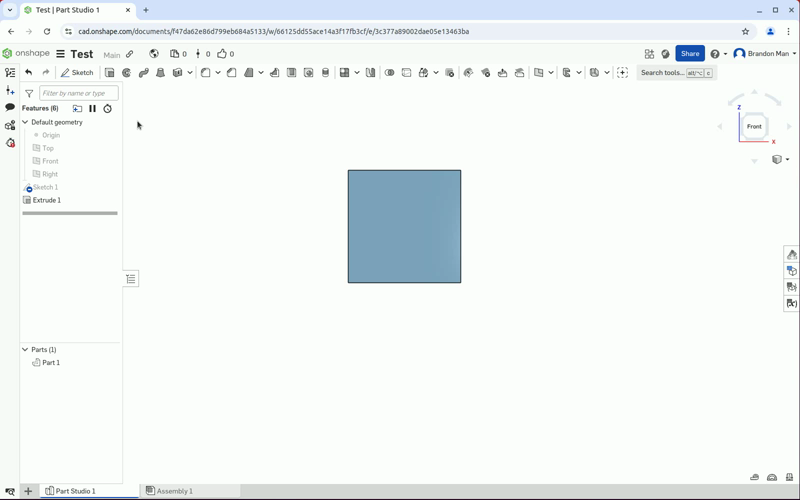
mouse_move(73, 189)
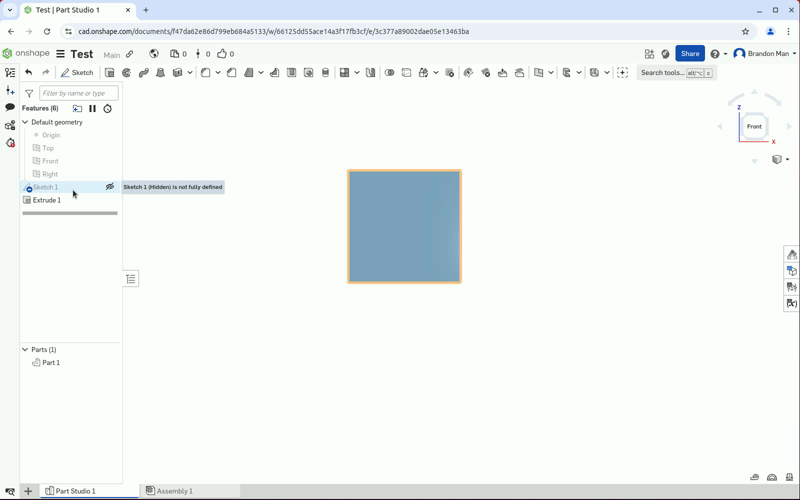
click(73, 189)
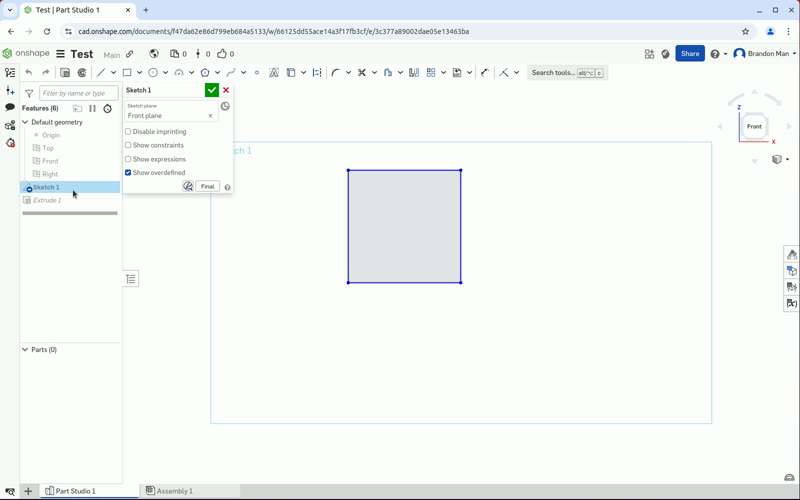
mouse_move(229, 92)
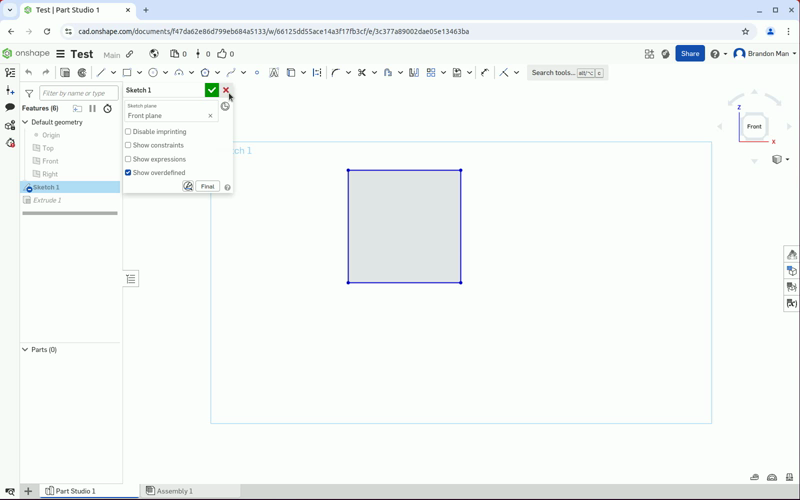
click(229, 92)
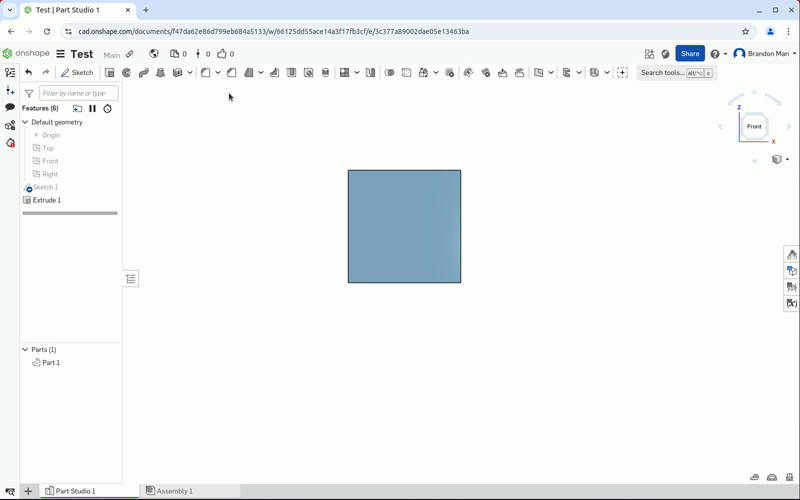
mouse_move(541, 75)
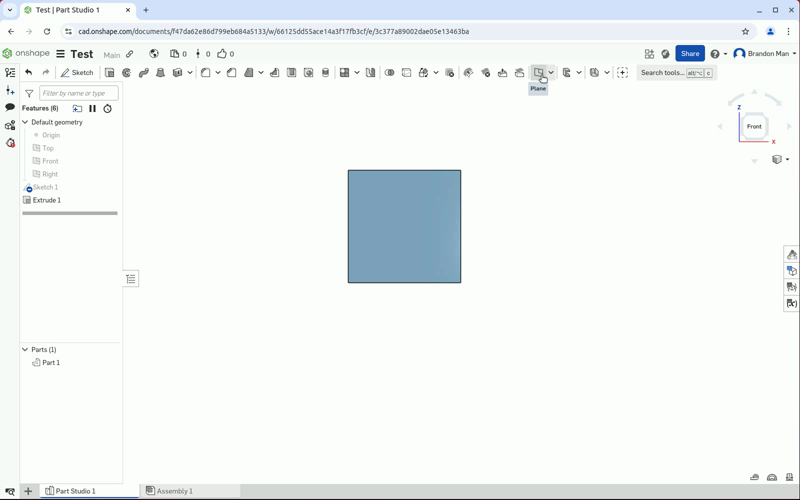
click(541, 75)
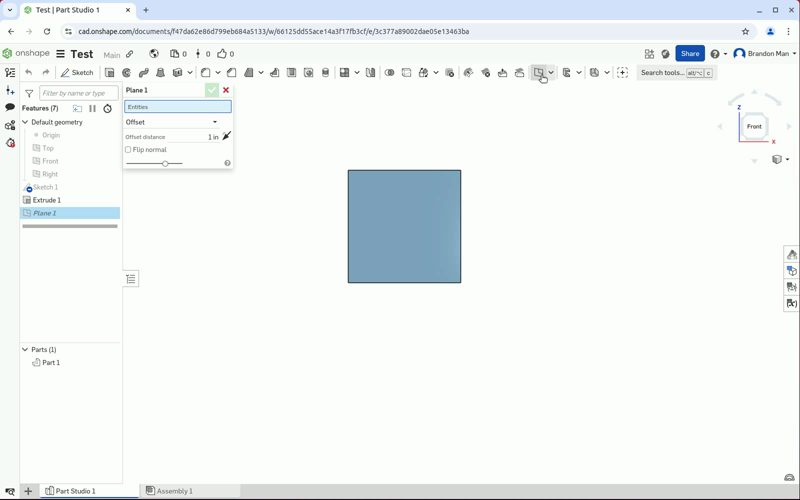
mouse_move(73, 163)
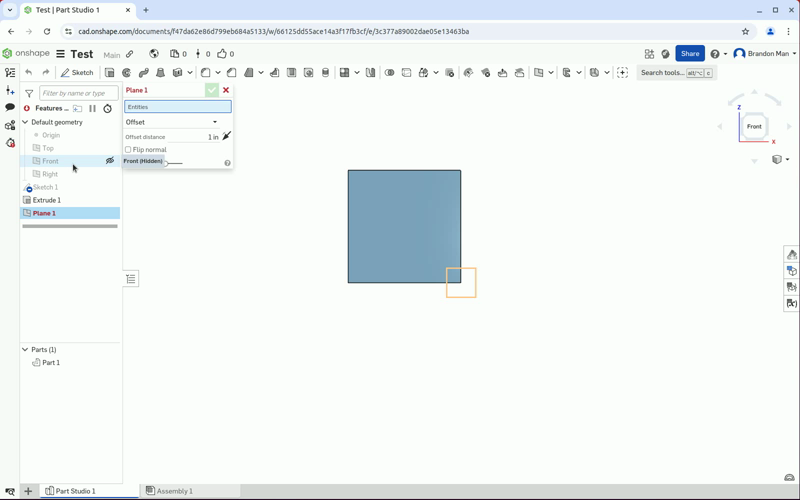
click(73, 163)
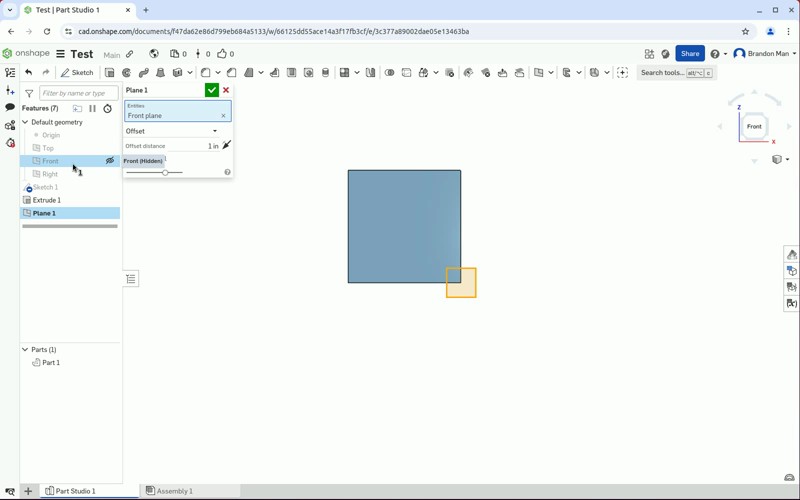
key(tab, 2)
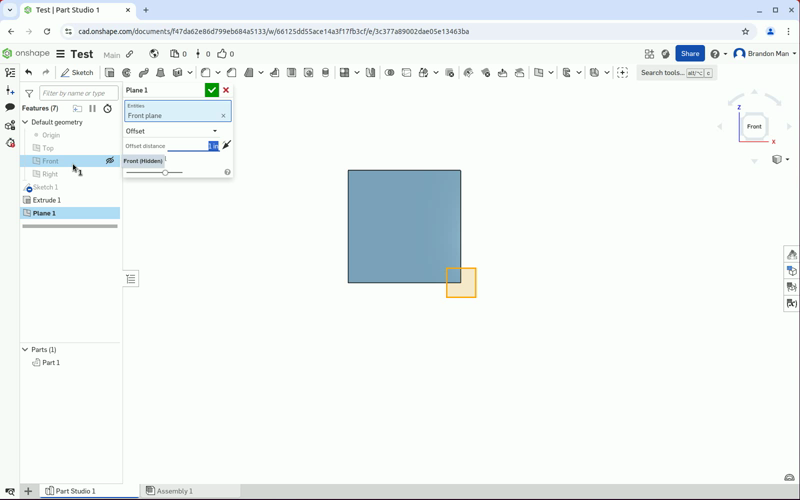
text(11.554)
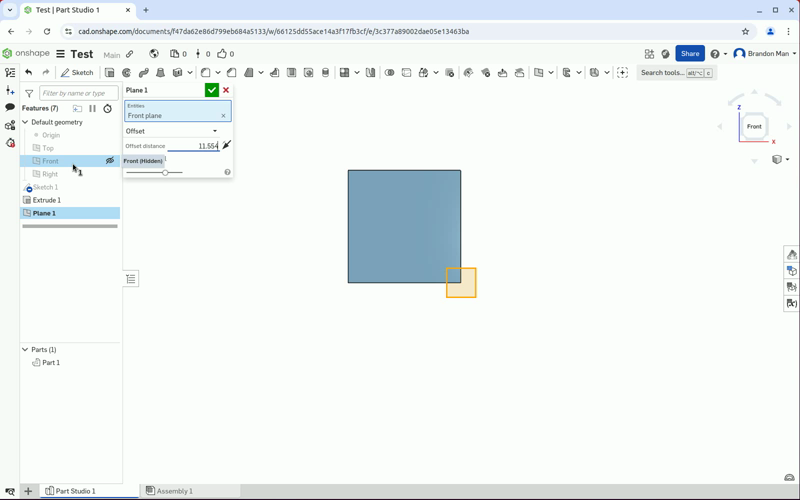
key(enter, 2)
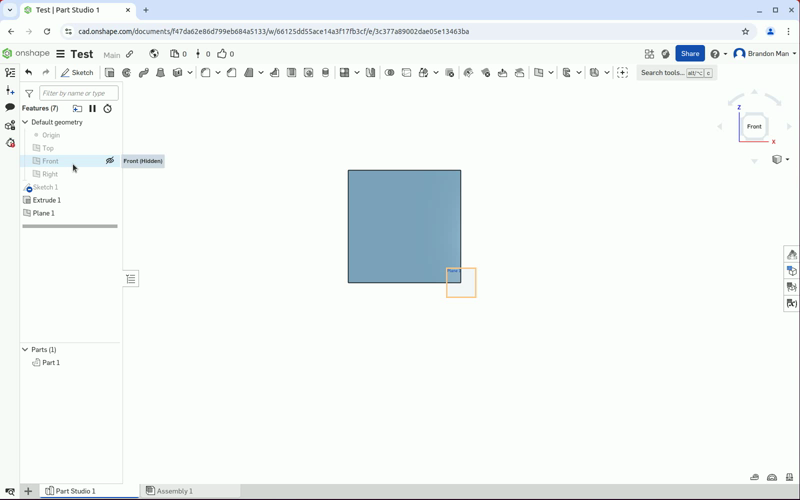
key(shift+s)
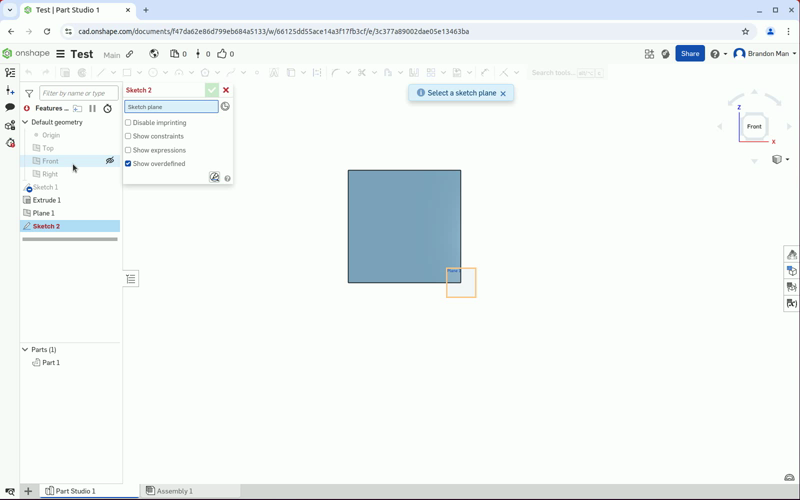
mouse_move(73, 215)
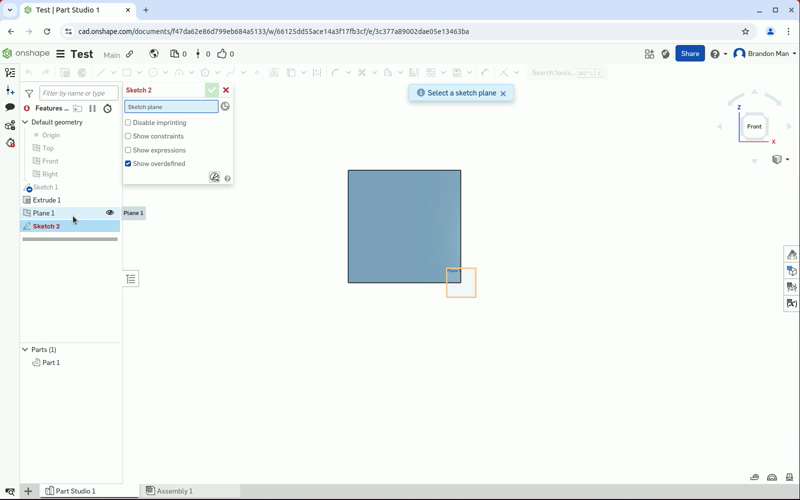
click(73, 215)
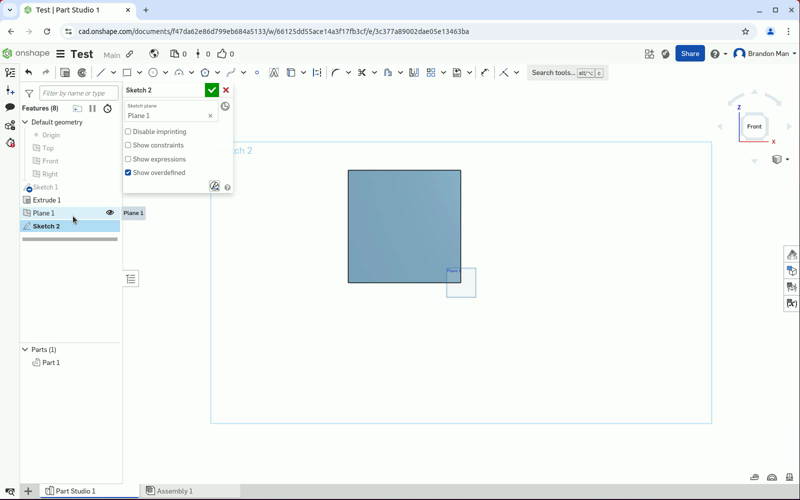
mouse_move(73, 352)
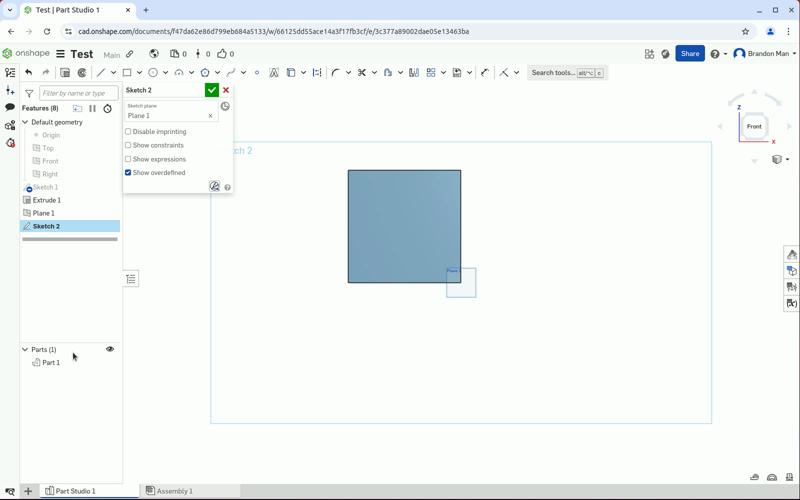
key(y)
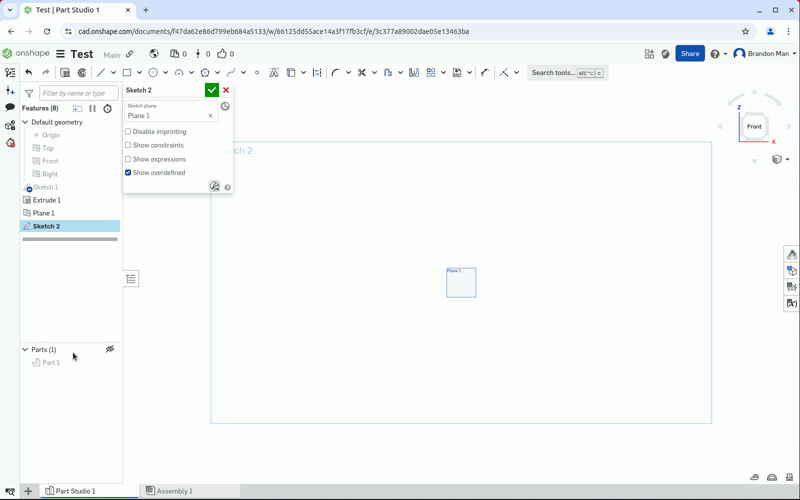
key(l)
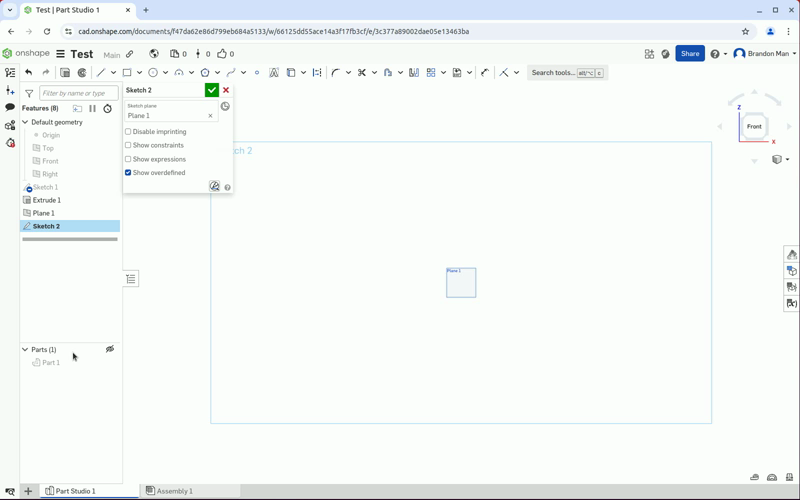
key_down(shift)
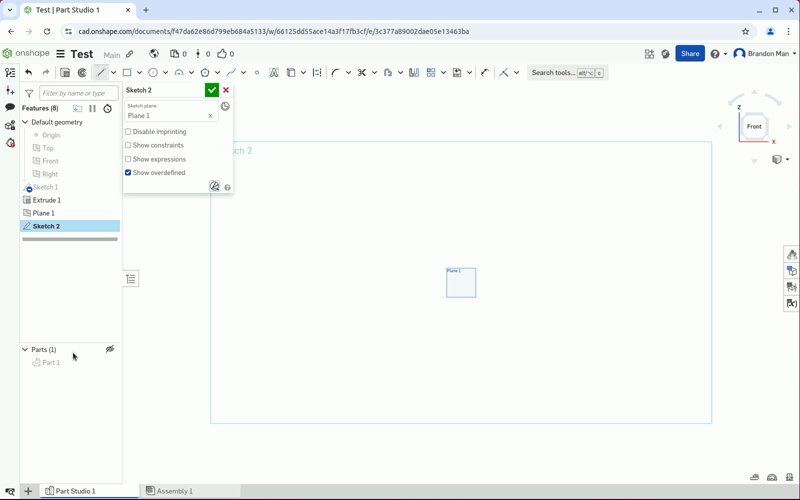
mouse_move(348, 282)
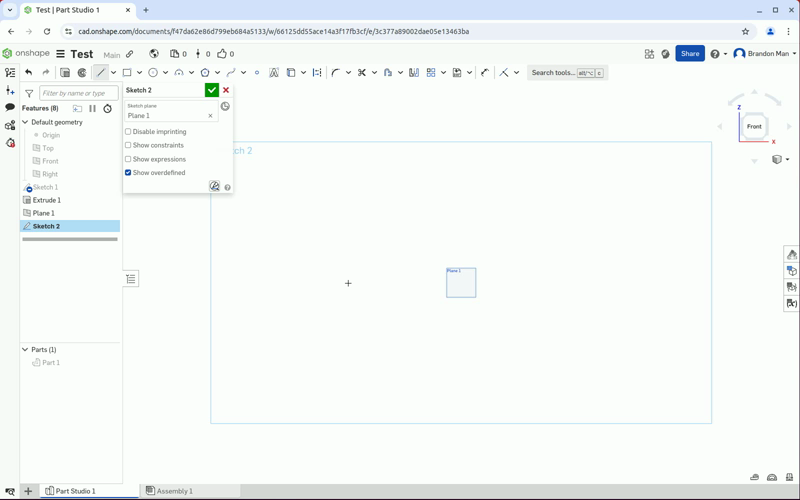
click(348, 282)
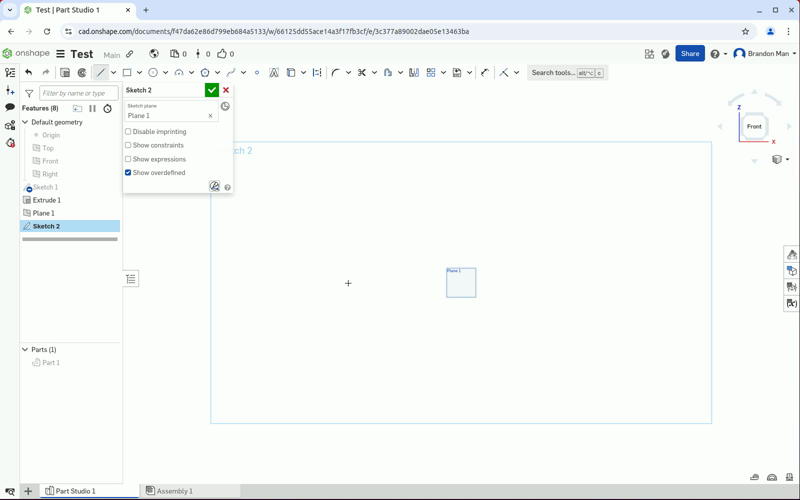
key_up(shift)
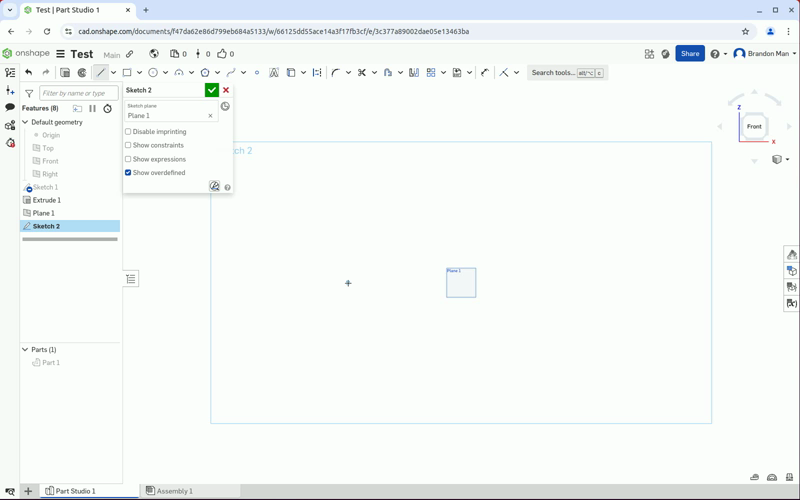
key_down(shift)
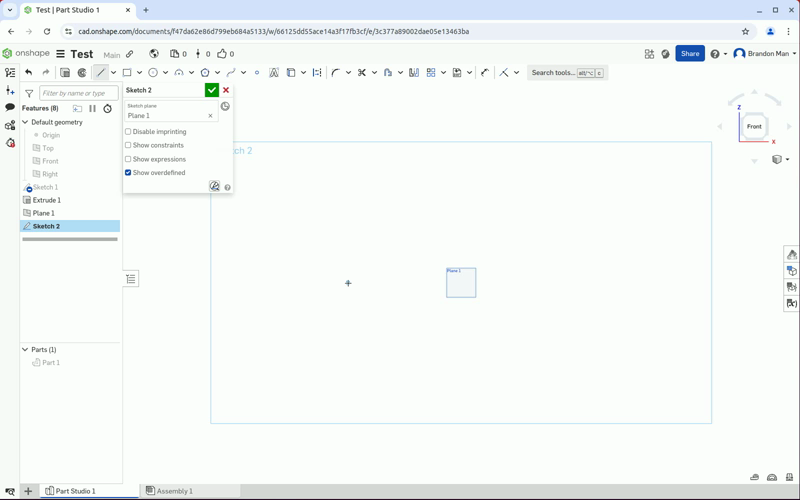
mouse_move(378, 282)
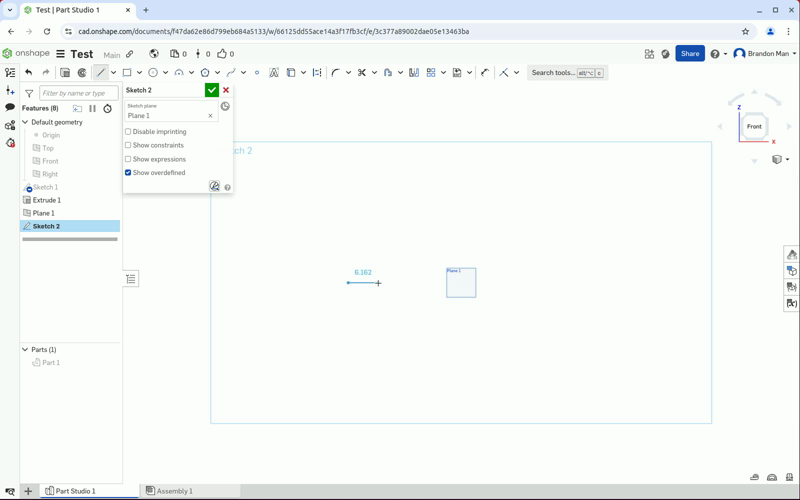
mouse_move(404, 282)
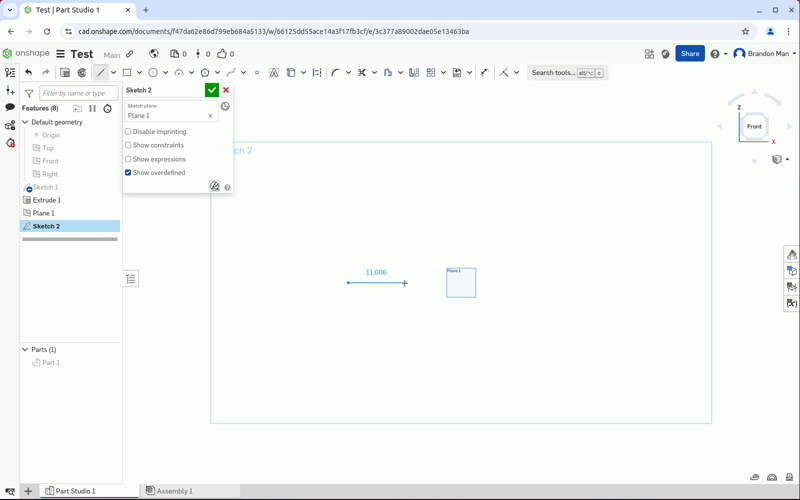
click(404, 282)
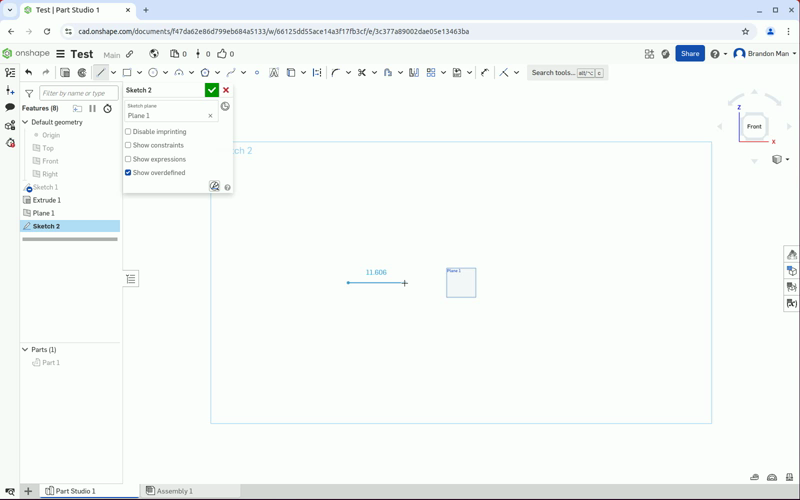
key_up(shift)
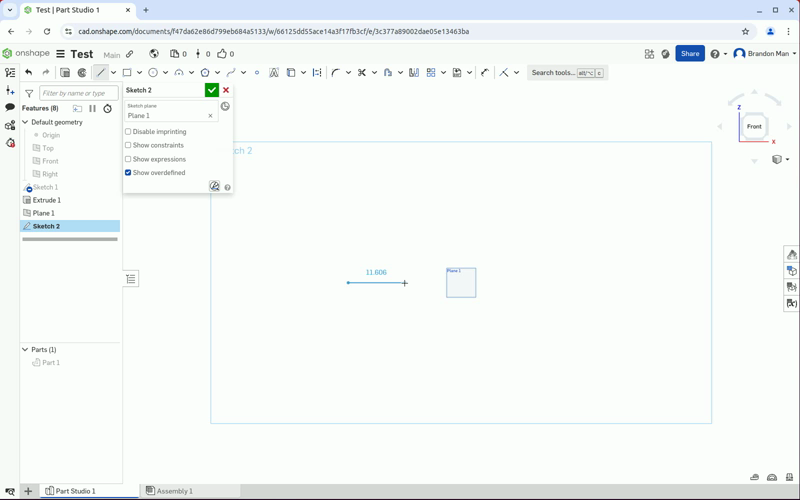
key_down(shift)
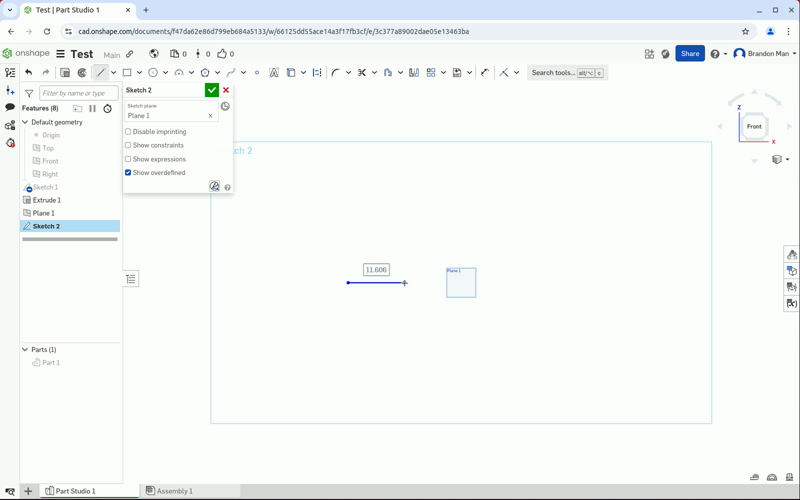
mouse_move(434, 282)
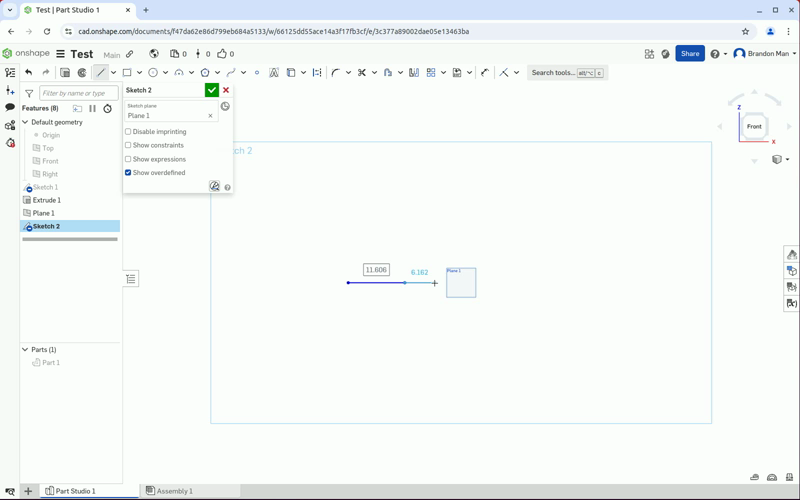
mouse_move(404, 226)
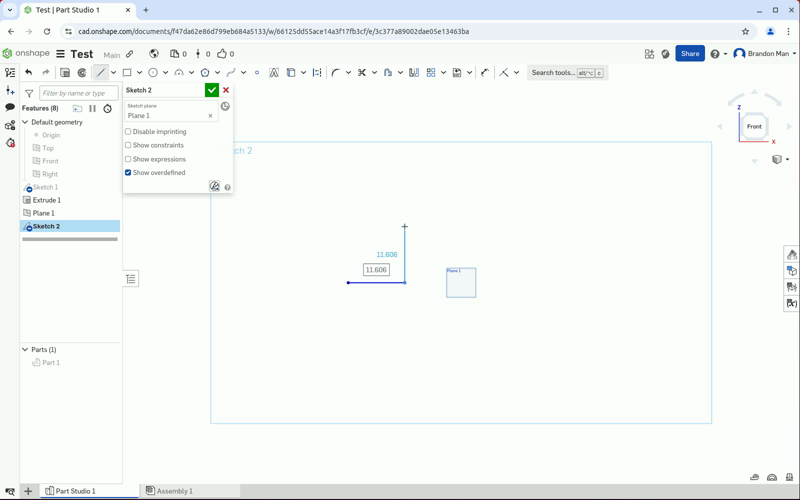
click(404, 226)
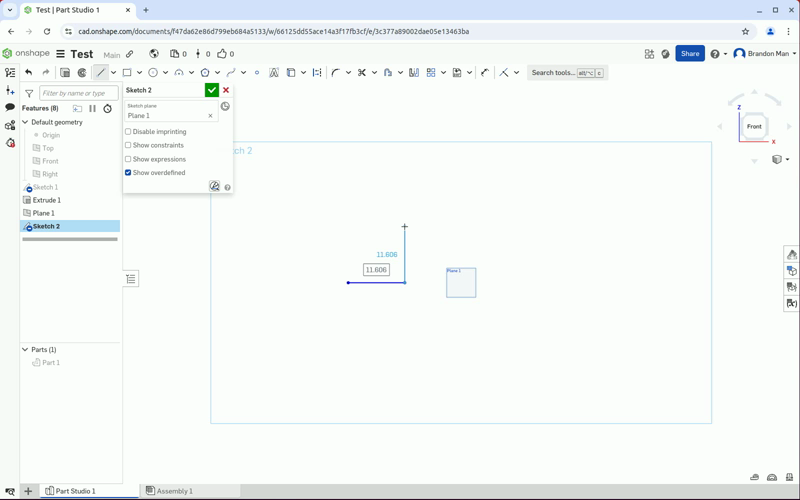
key_up(shift)
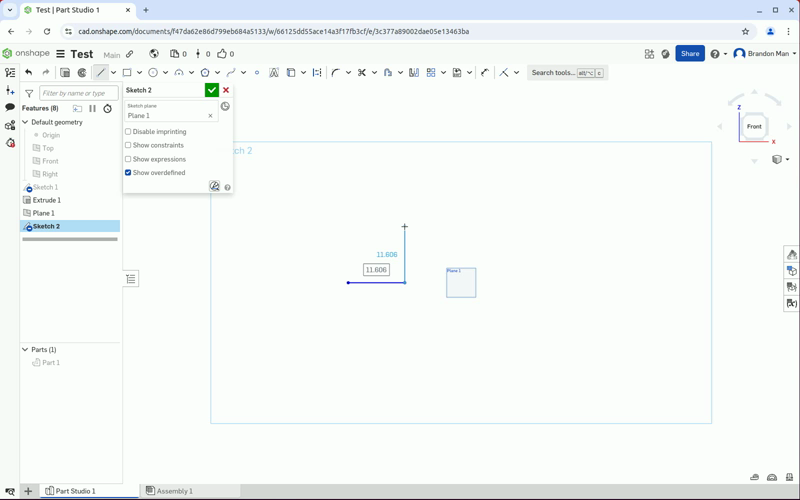
key_down(shift)
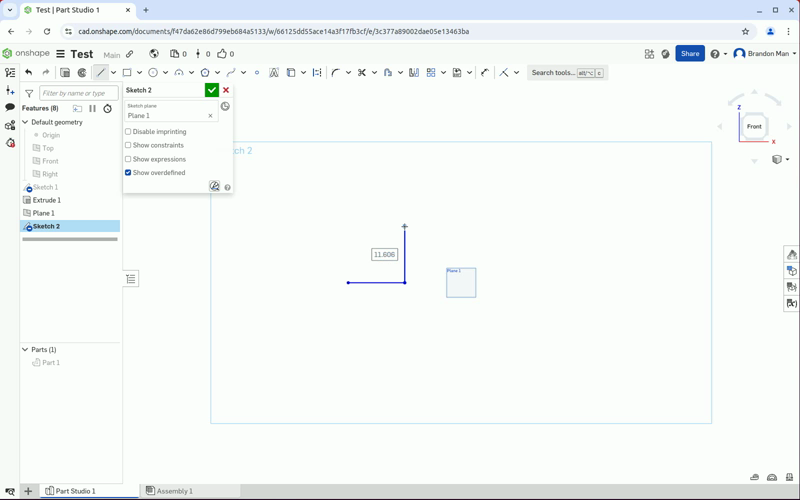
mouse_move(434, 226)
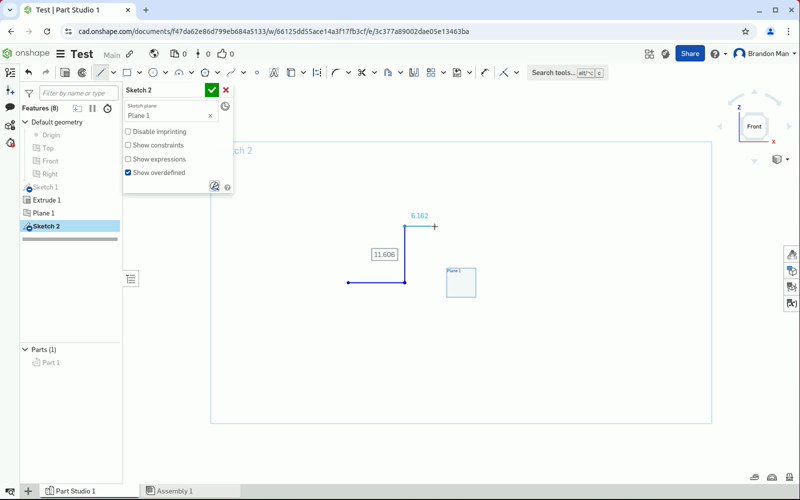
mouse_move(348, 226)
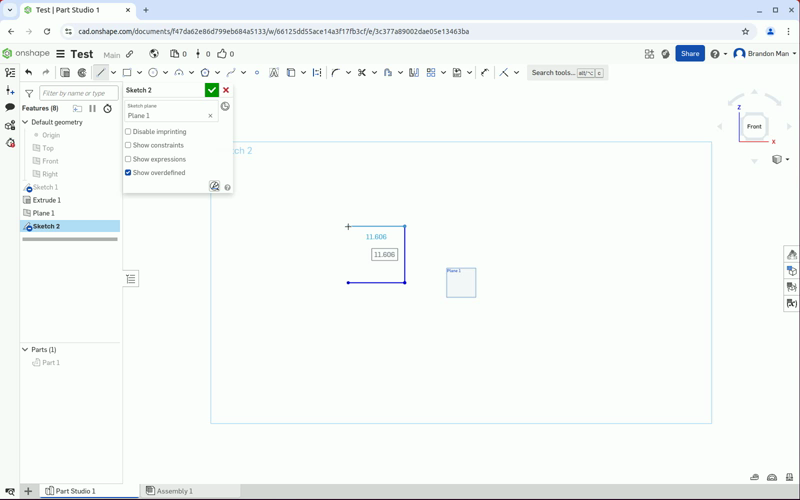
click(348, 226)
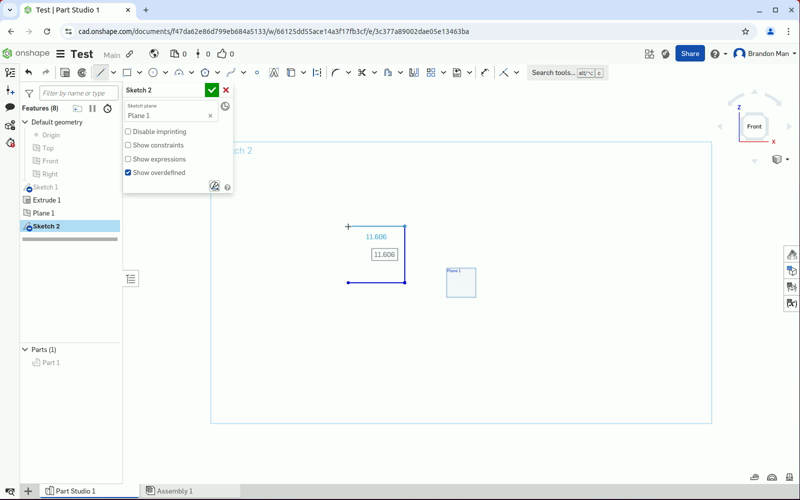
key_up(shift)
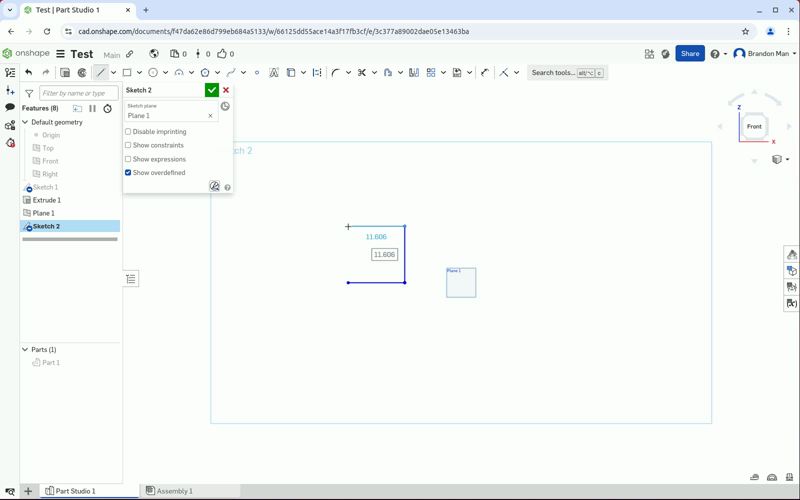
mouse_move(378, 226)
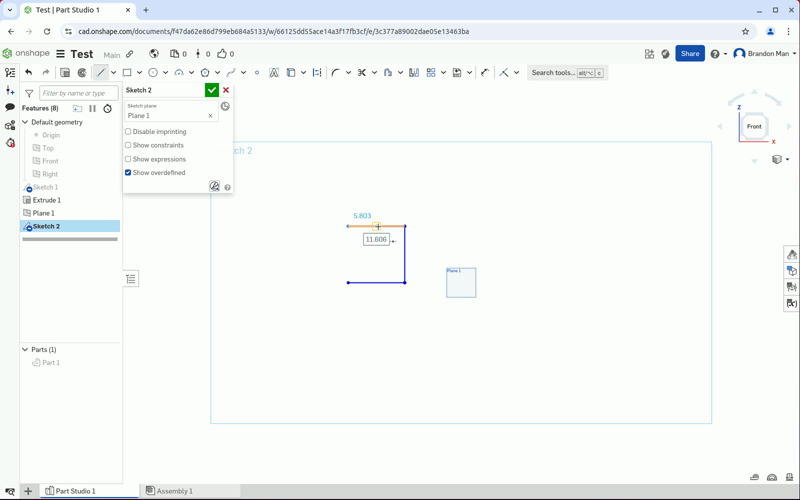
key_down(shift)
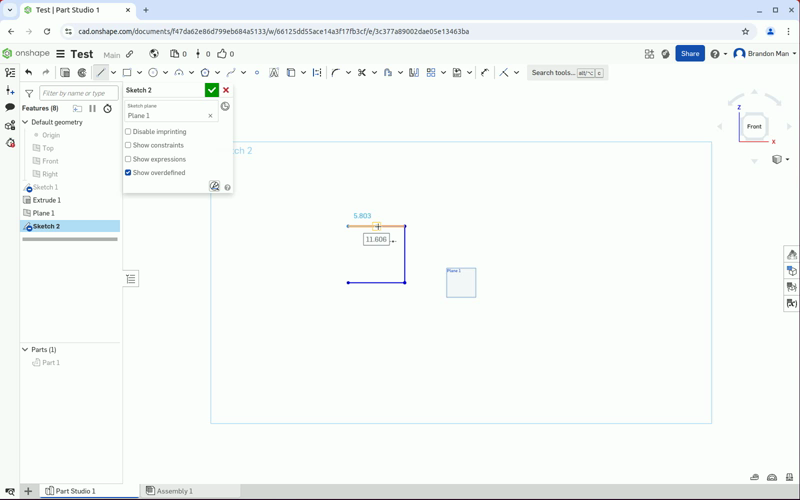
mouse_move(348, 282)
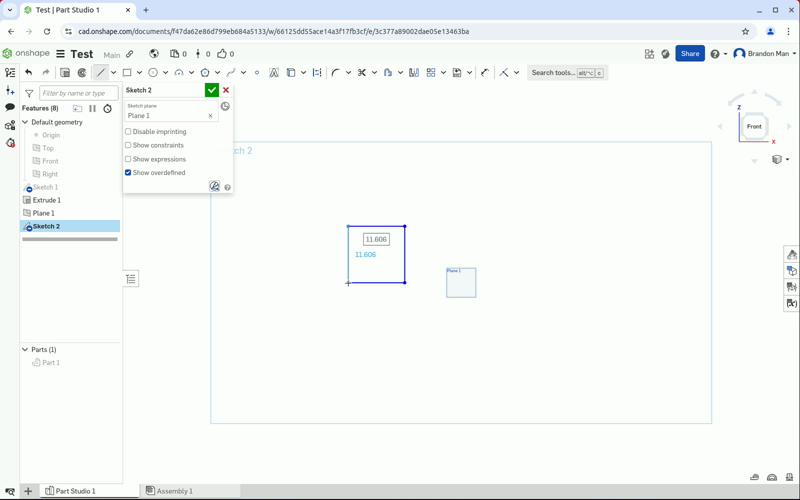
key_up(shift)
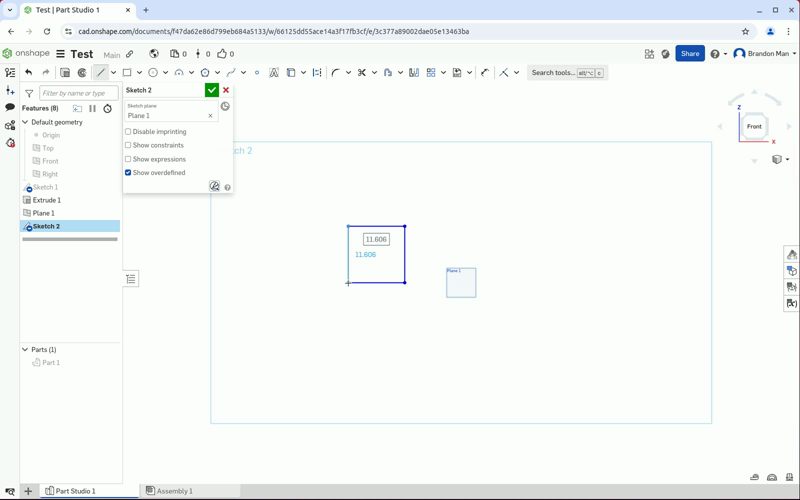
click(348, 282)
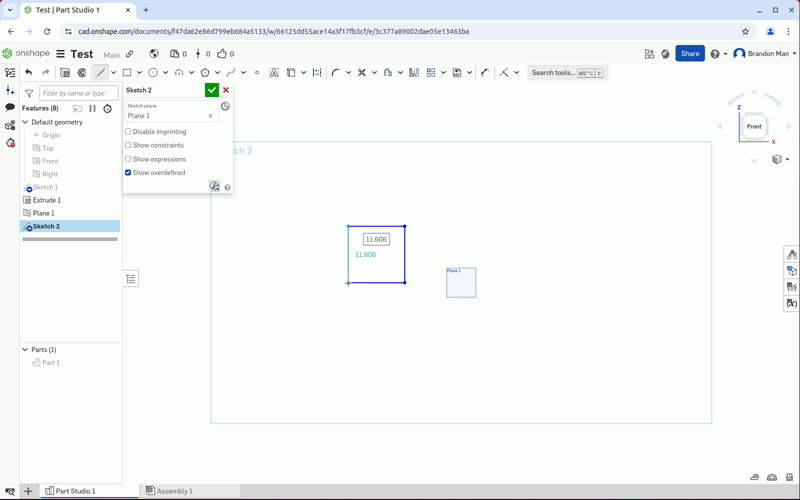
key(esc)
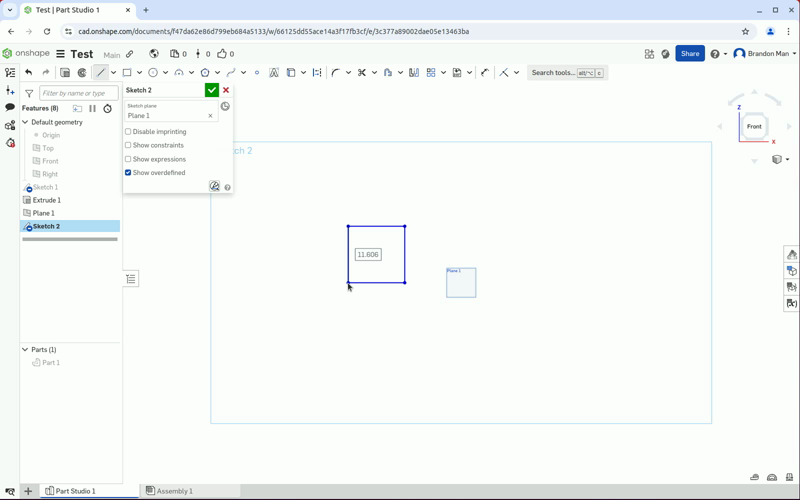
mouse_move(396, 265)
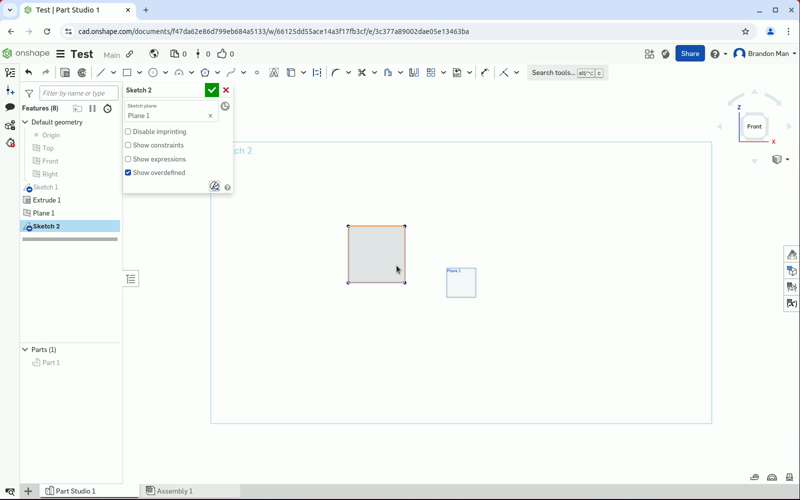
click(396, 265)
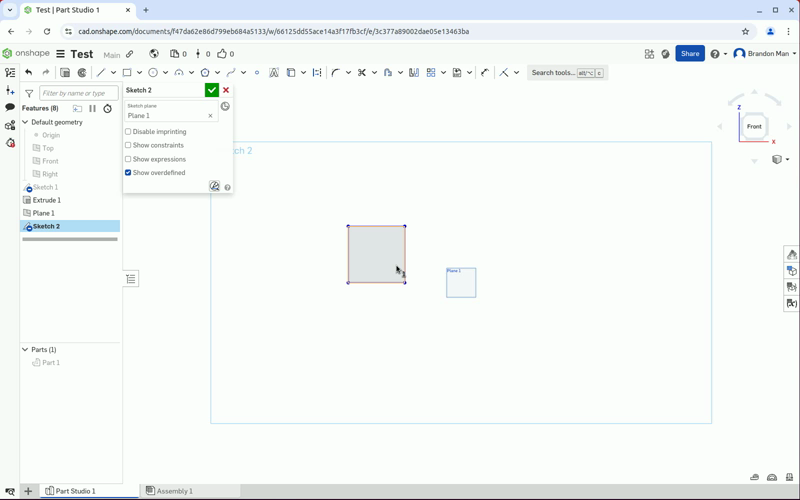
mouse_move(73, 352)
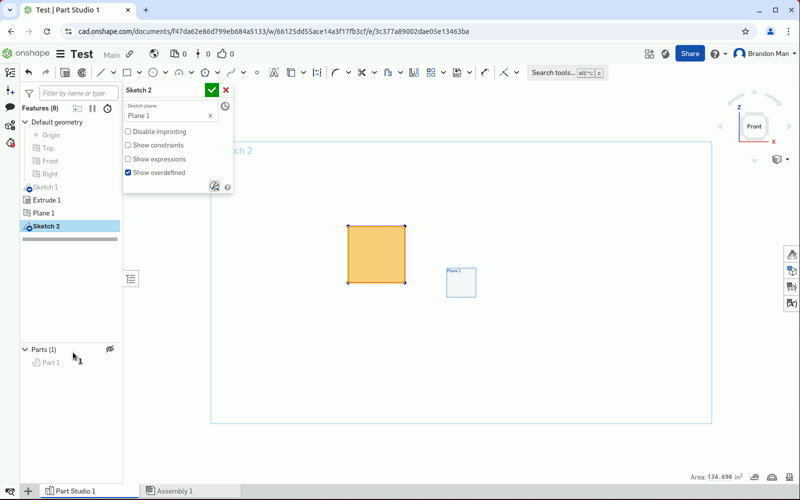
key(shift+y)
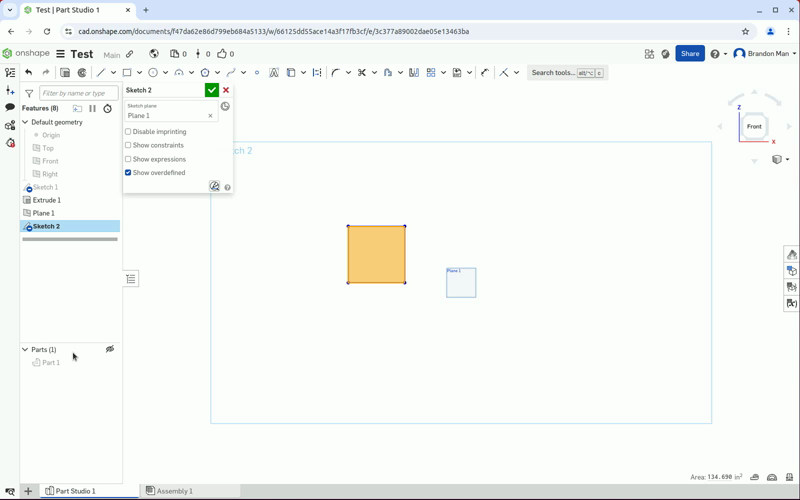
key(shift+e)
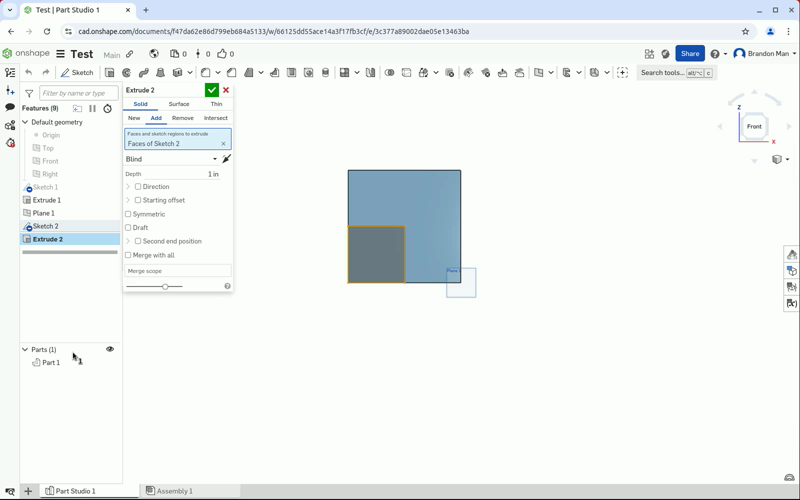
mouse_move(143, 106)
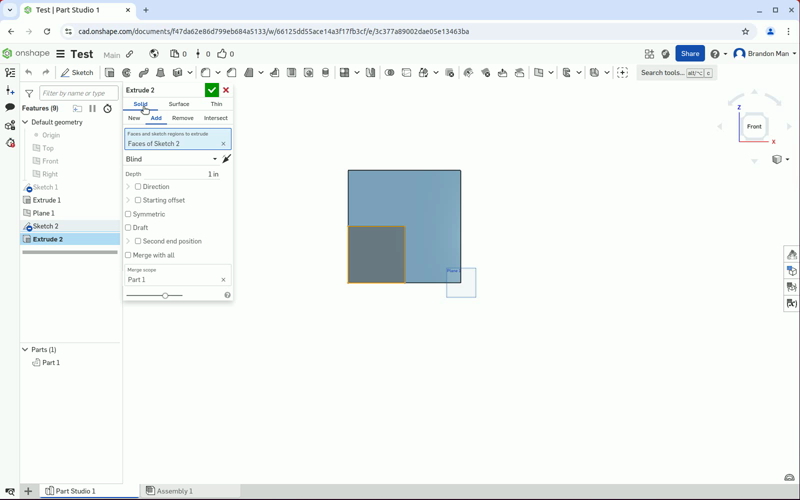
click(143, 106)
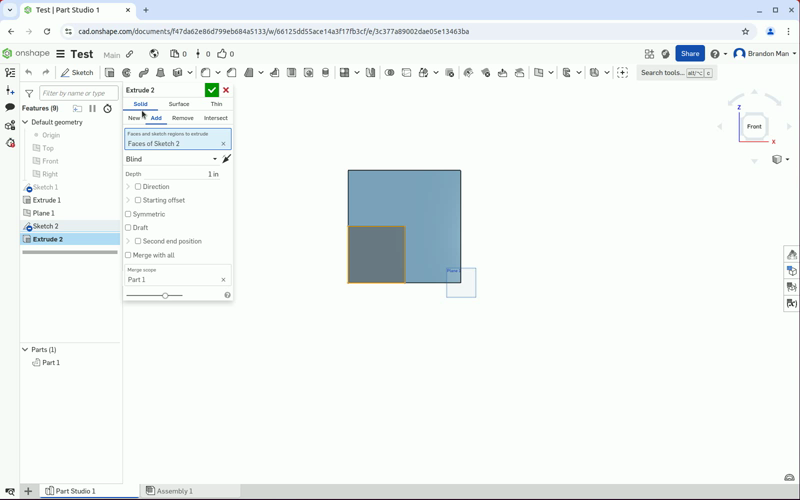
mouse_move(137, 120)
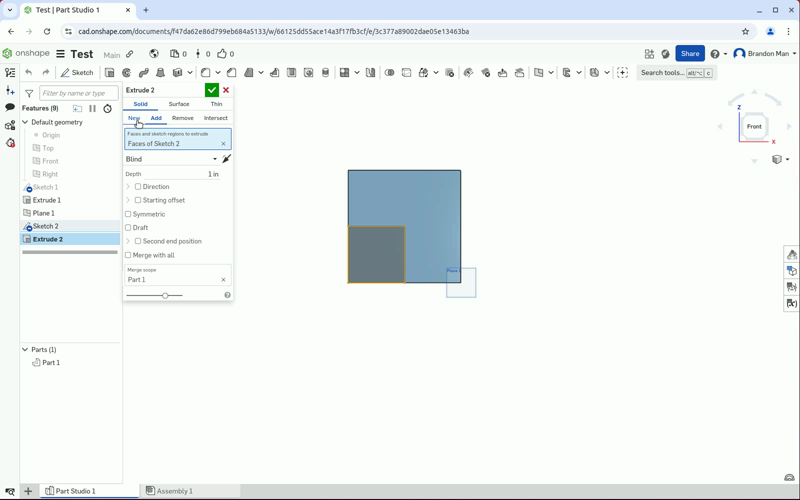
click(137, 120)
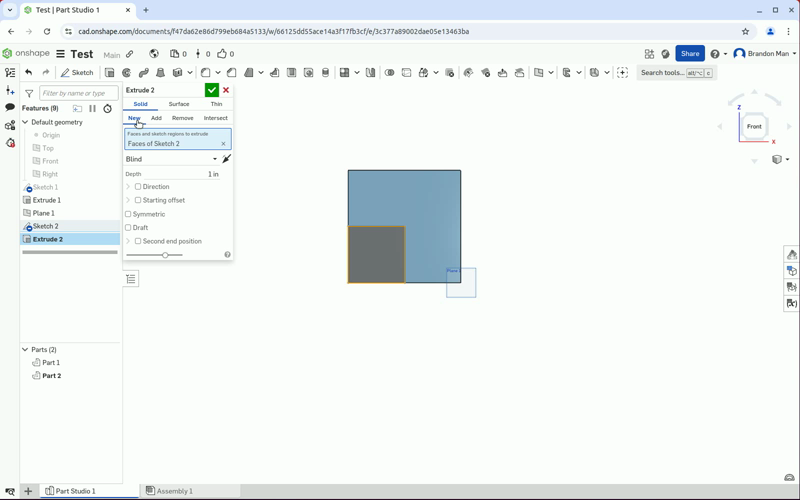
key(tab, 4)
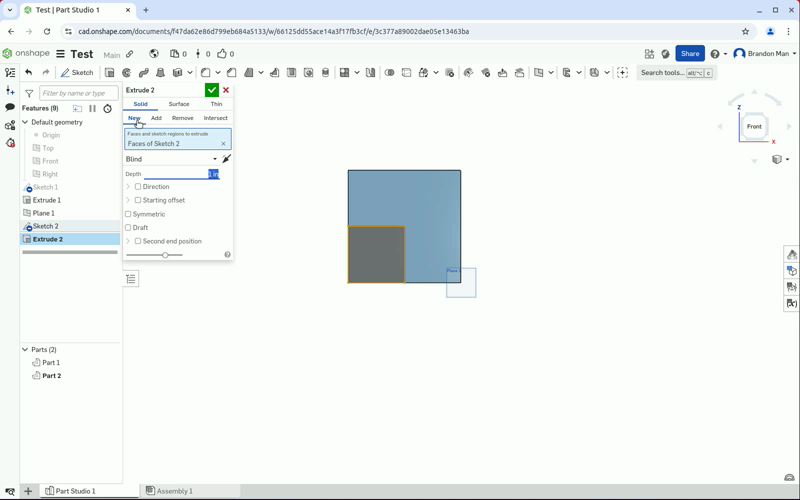
text(11.554)
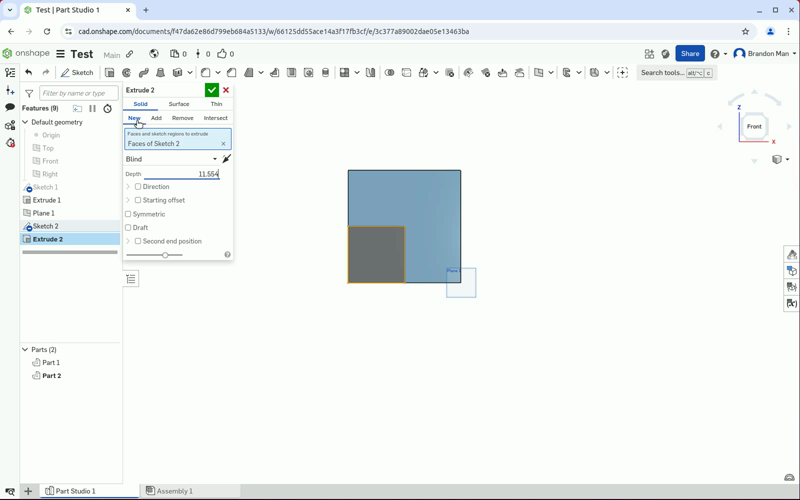
key(enter)
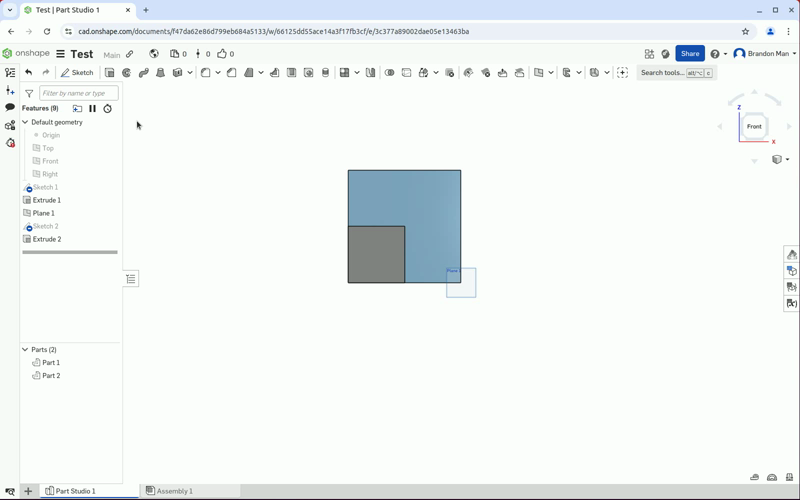
key(shift+h)
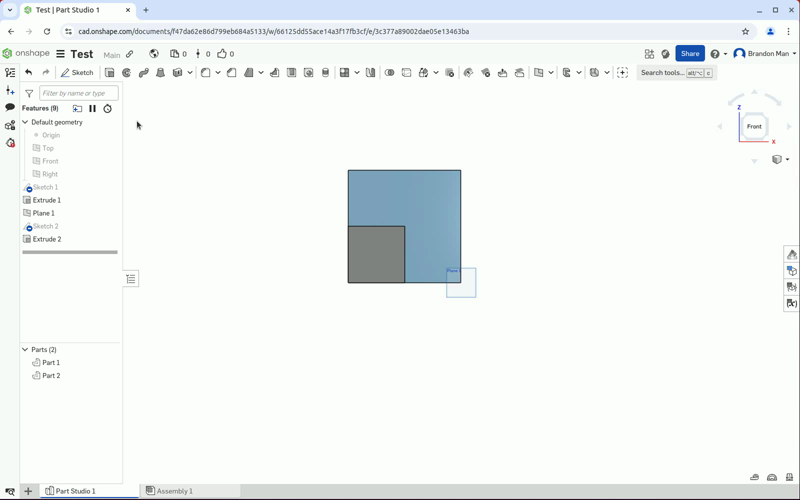
key(shift+h)
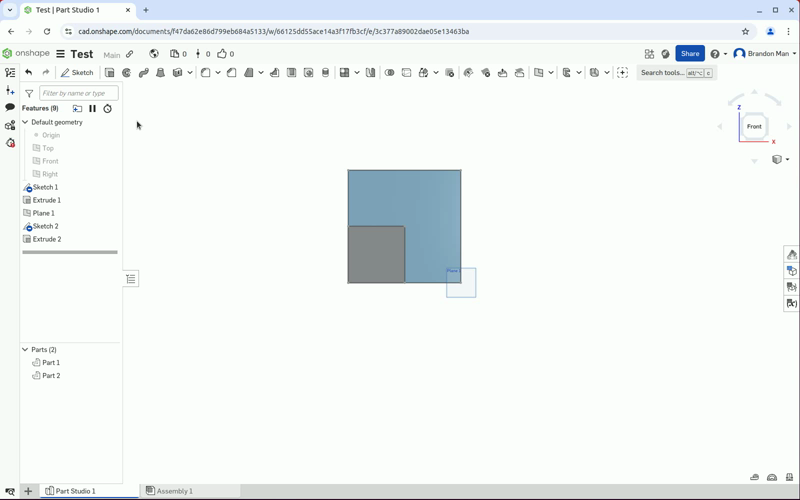
key(shift+7)
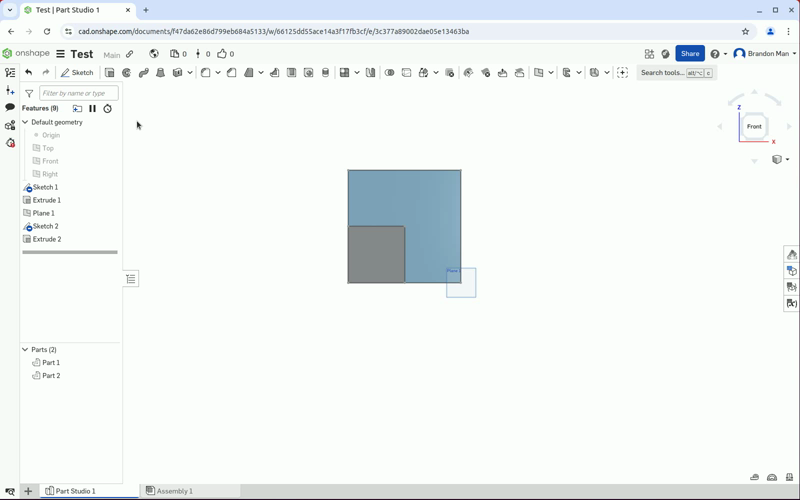
key(left, 2)
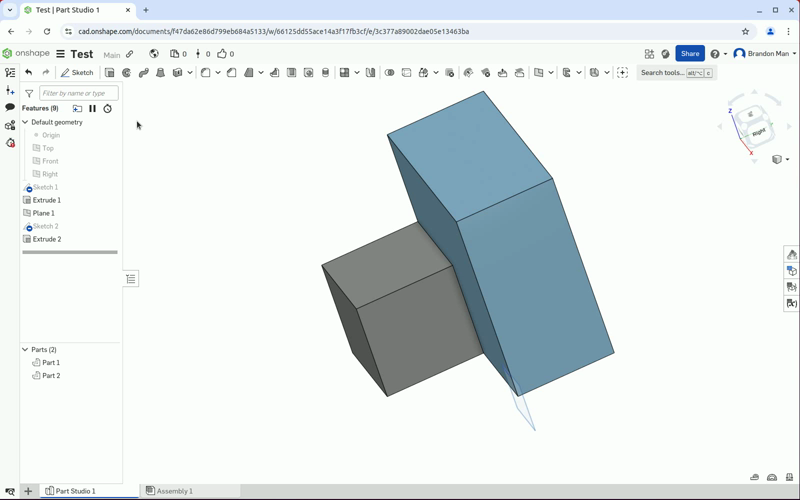
key(down, 2)
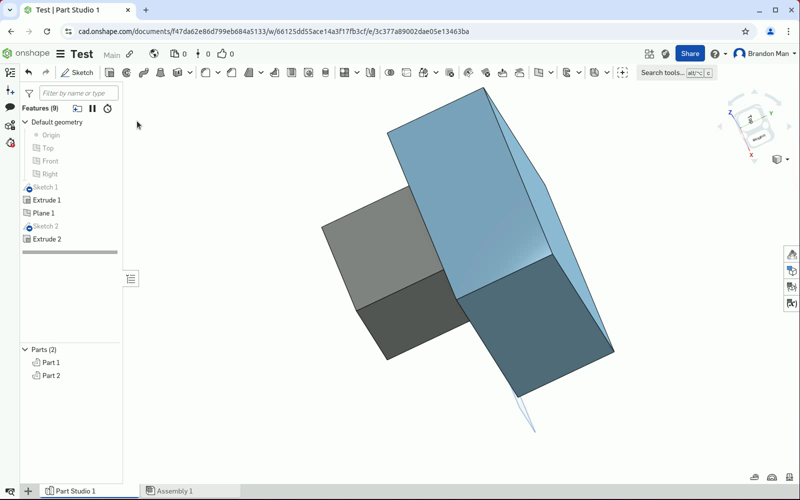
key(up, 2)
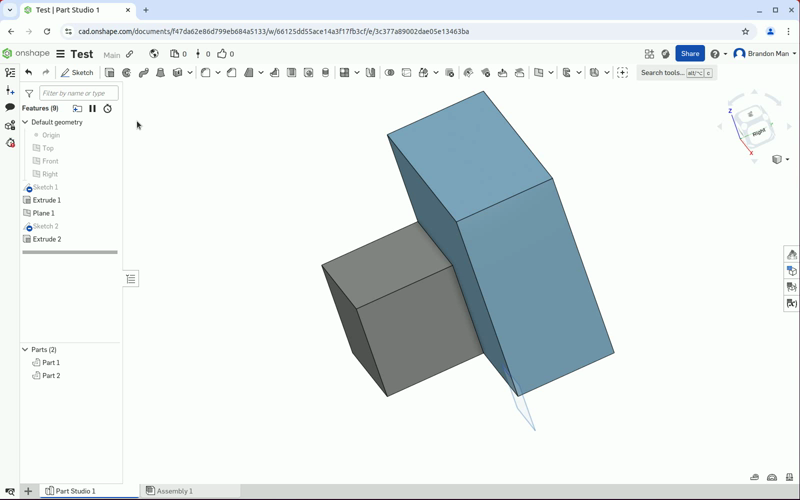
key(right, 2)
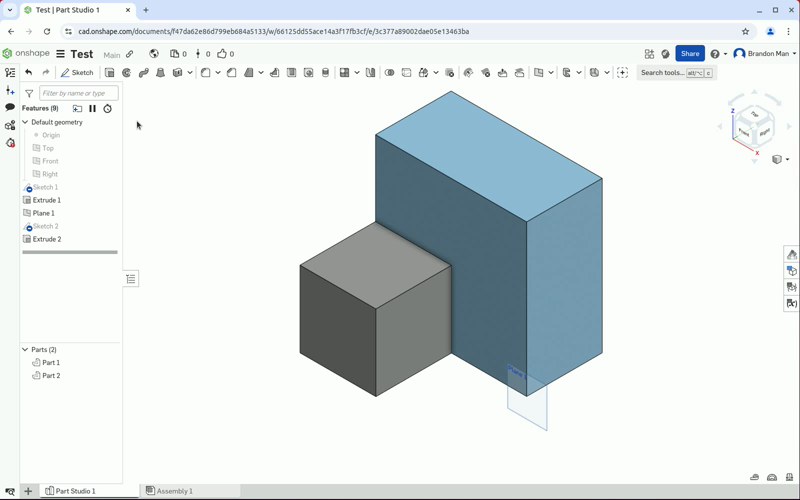
mouse_move(73, 189)
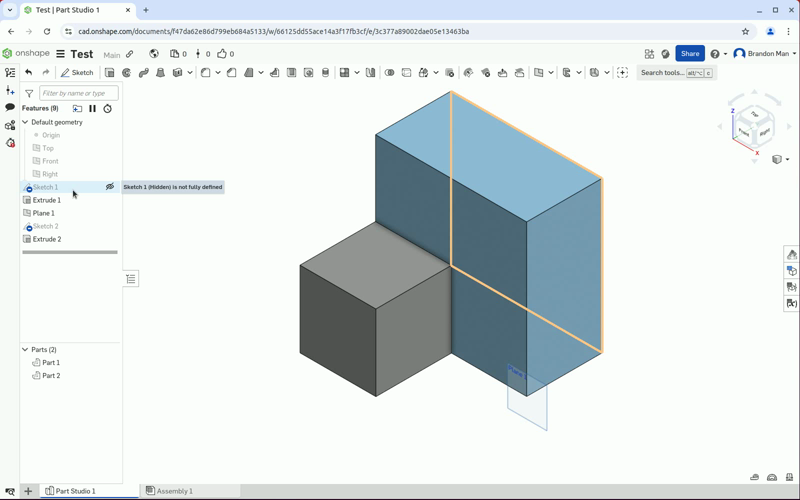
click(73, 189)